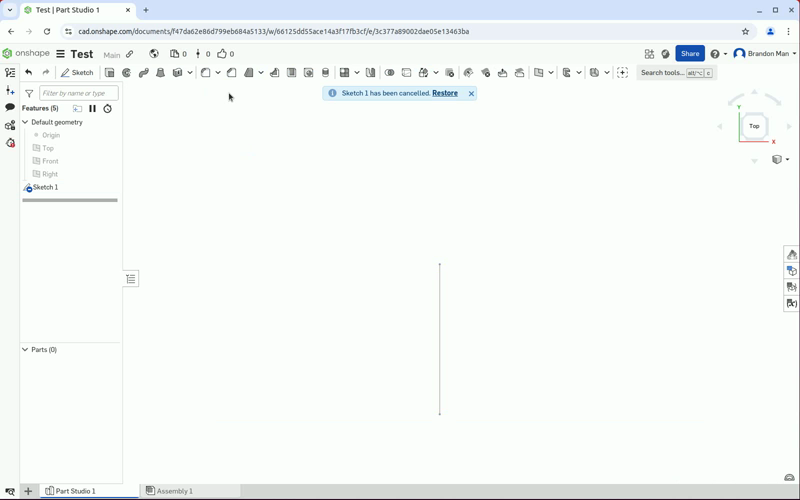
key(shift+h)
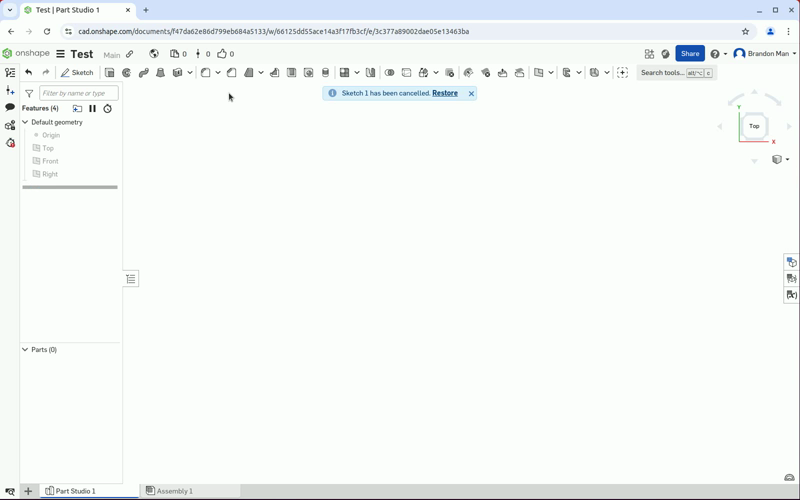
mouse_move(73, 352)
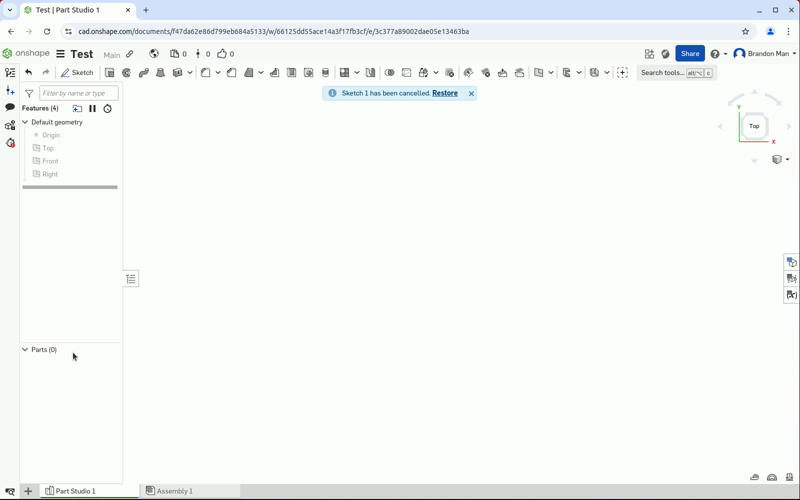
key(y)
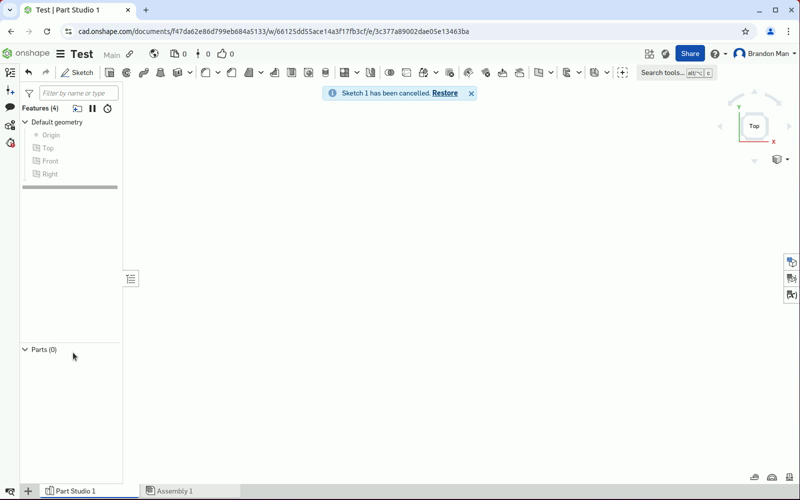
key(shift+p)
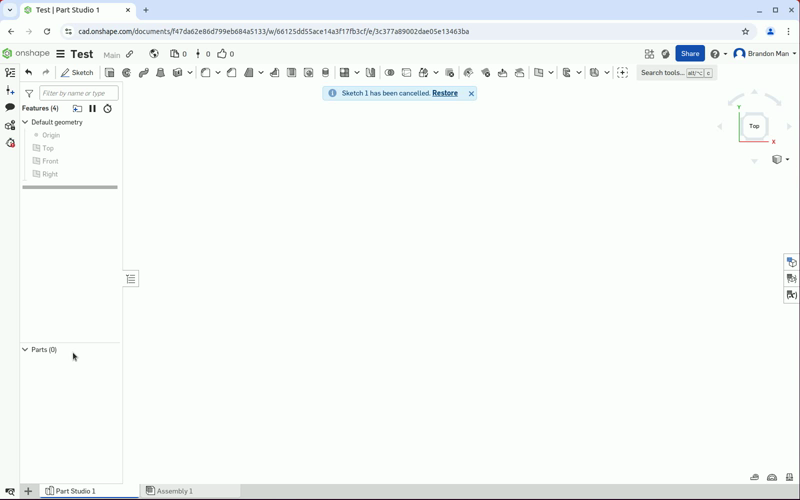
key(space)
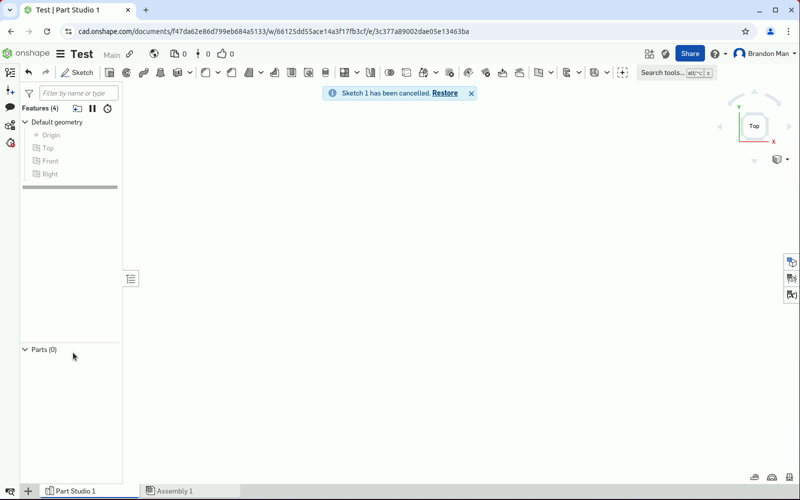
key_down(shift)
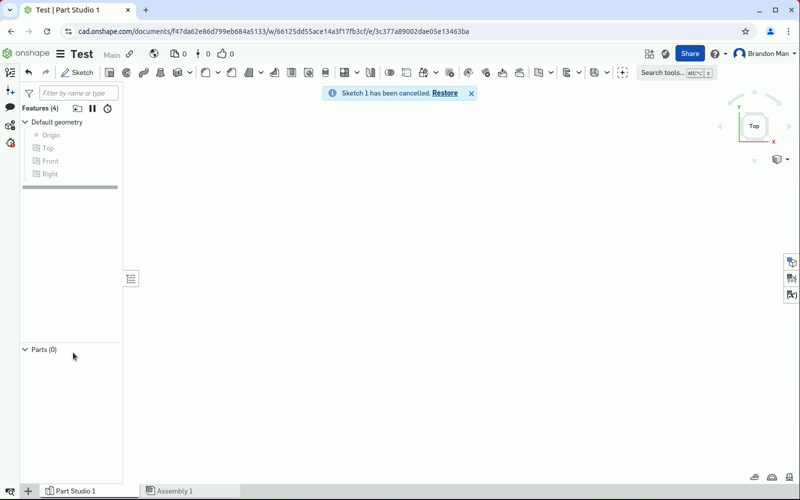
key(up)
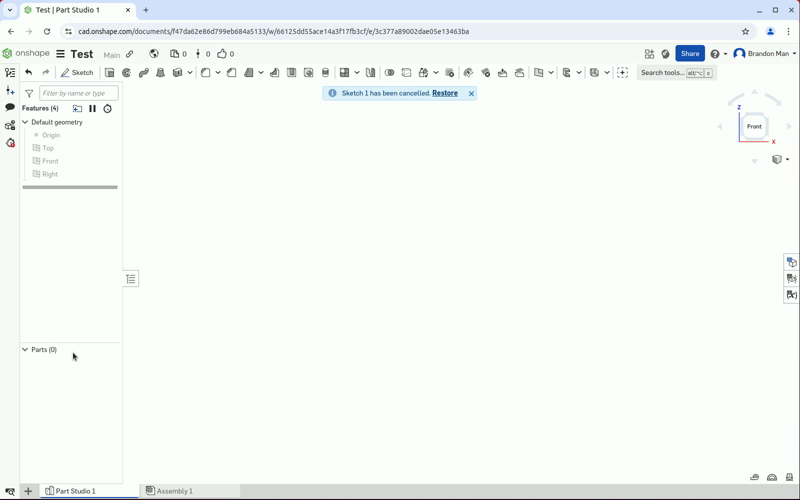
key_up(shift)
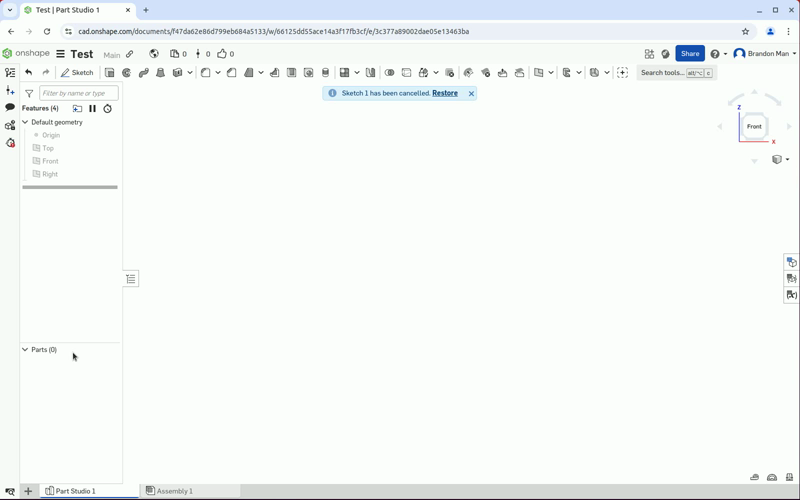
key(space)
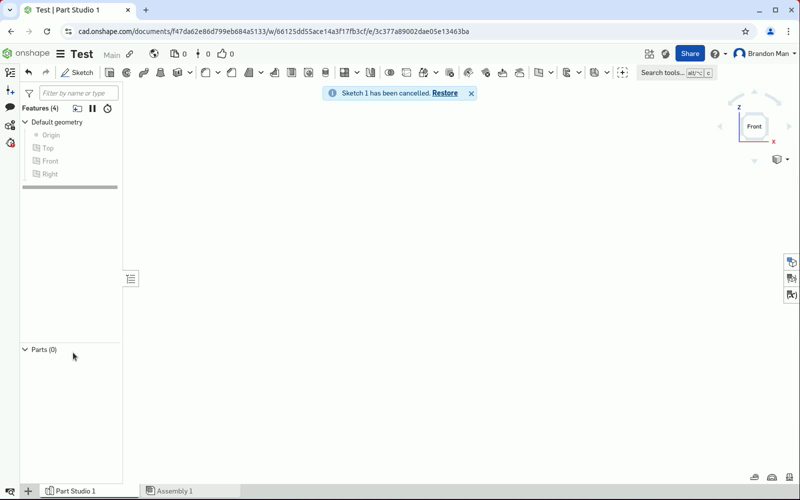
key_down(shift)
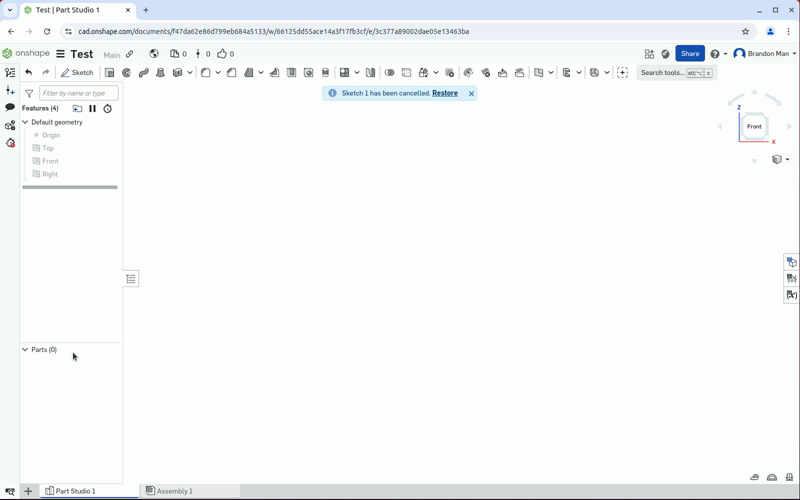
key(left)
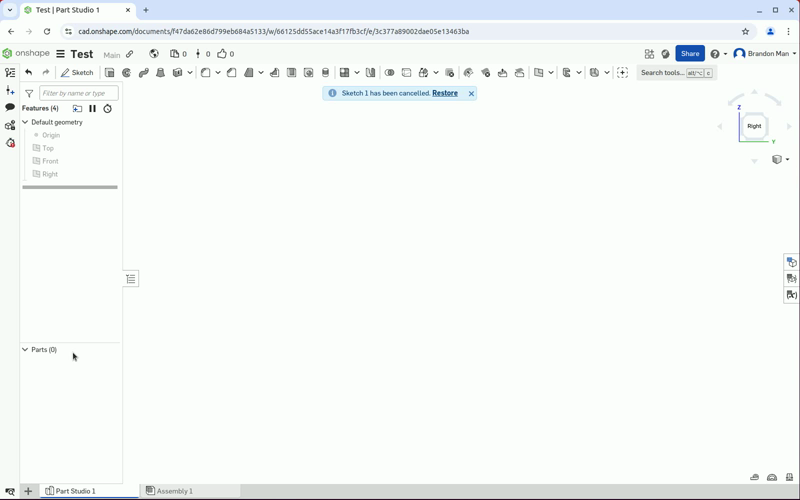
key_up(shift)
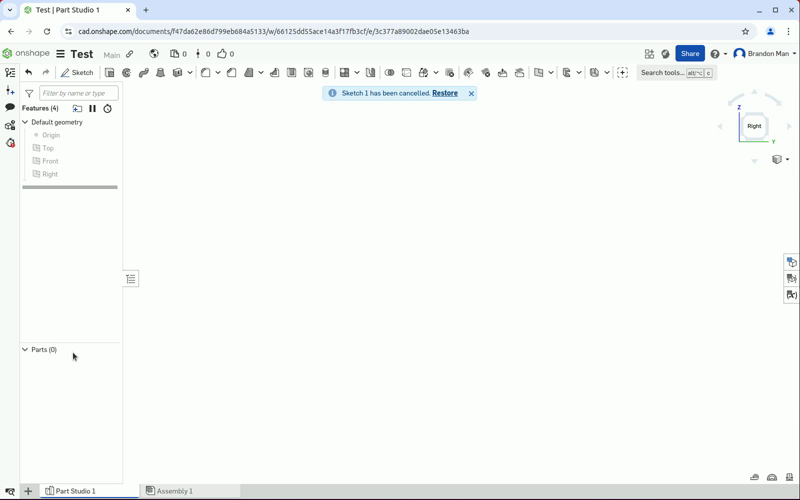
mouse_move(73, 352)
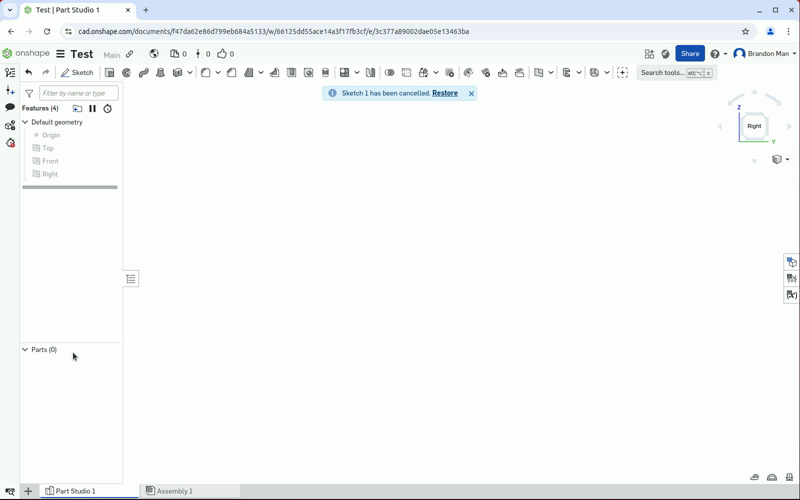
key(shift+y)
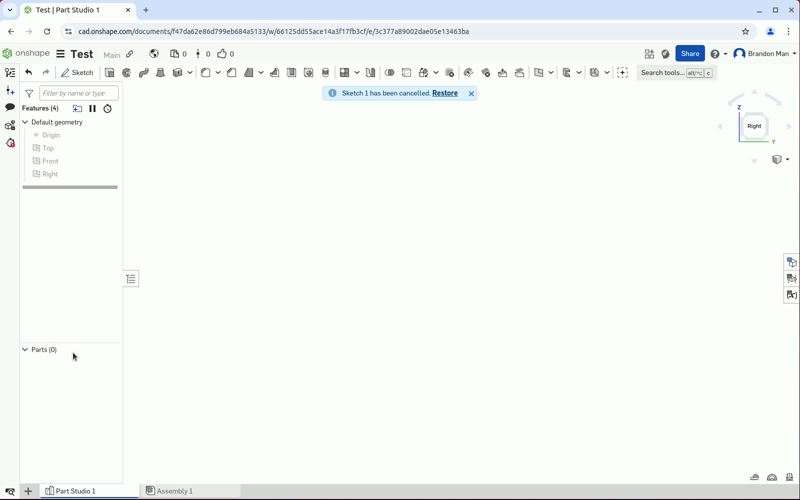
key(shift+s)
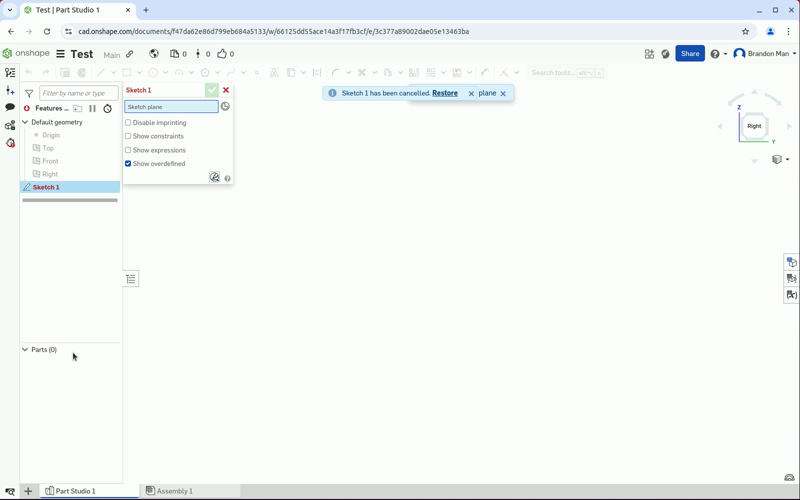
mouse_move(73, 176)
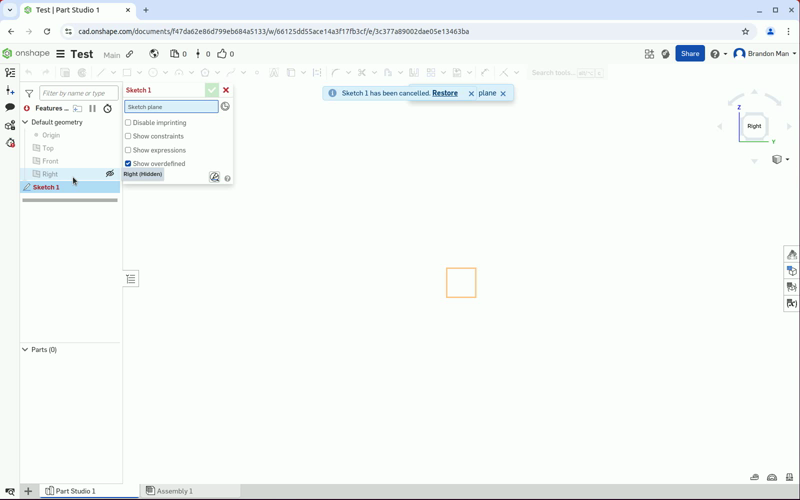
click(73, 176)
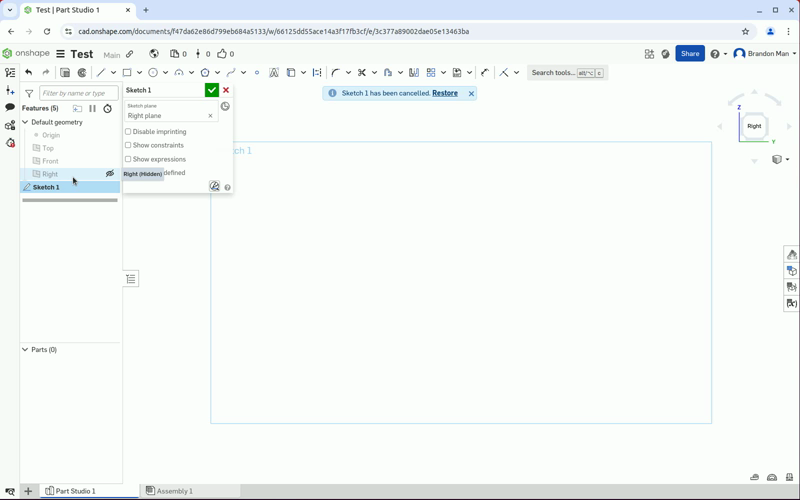
mouse_move(73, 352)
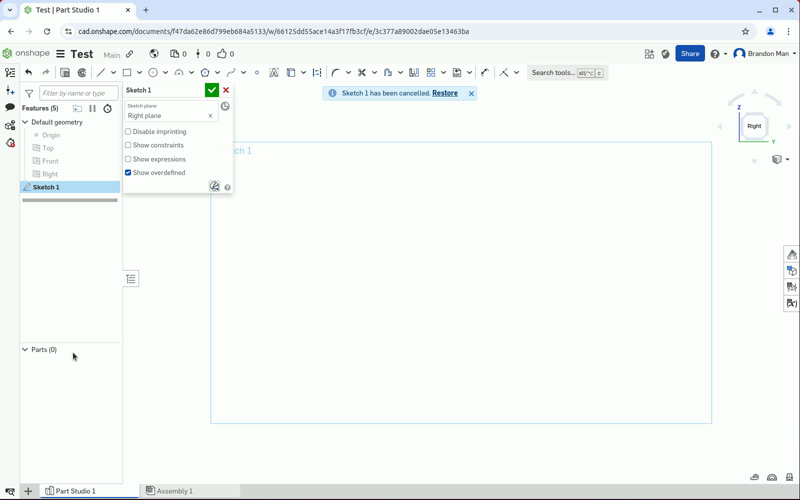
key(y)
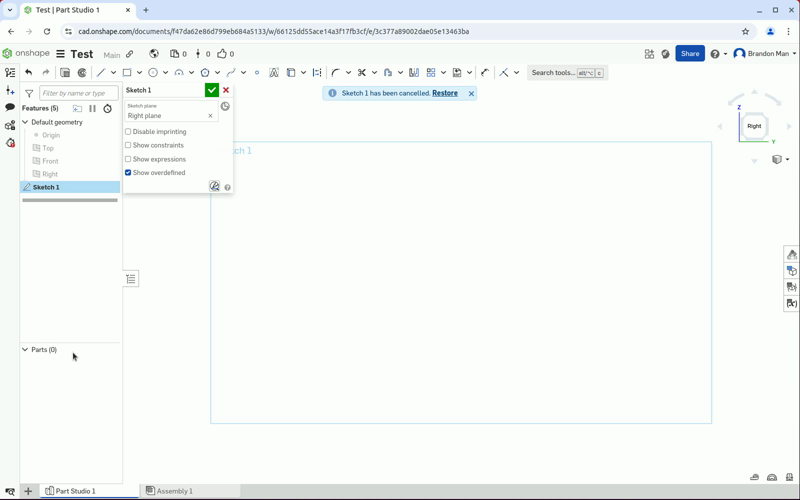
key(c)
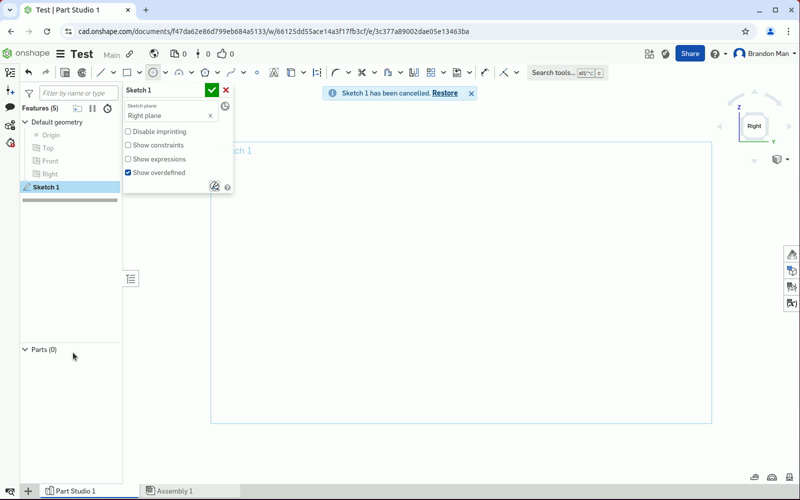
key_down(shift)
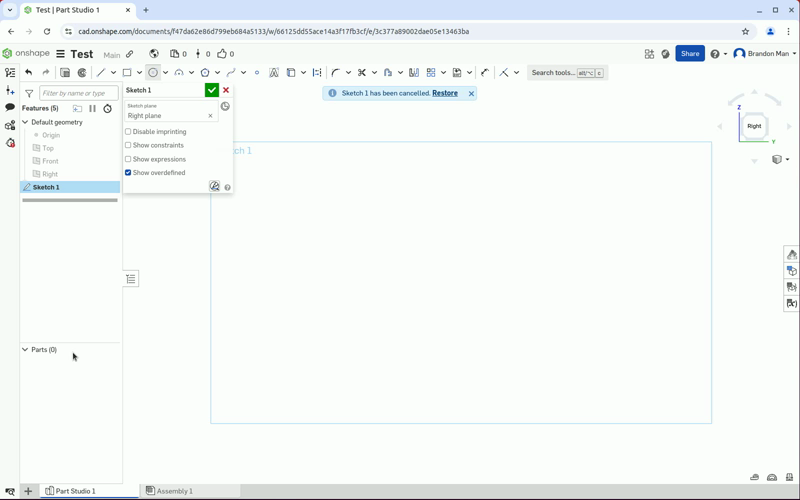
mouse_move(454, 258)
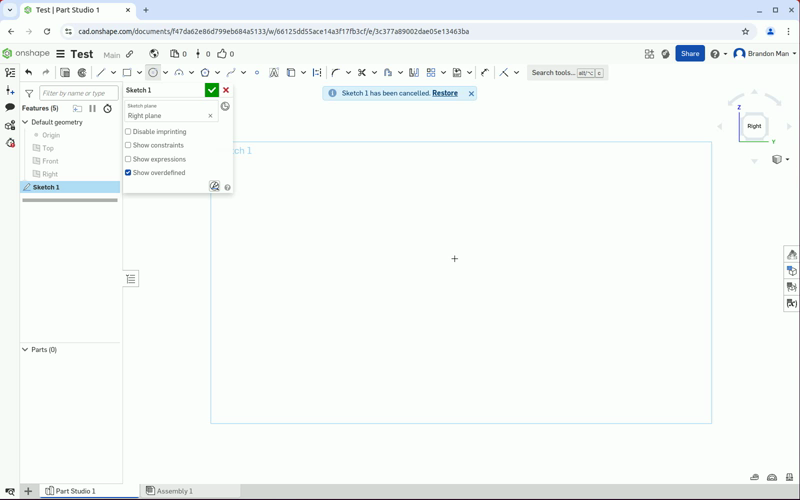
click(454, 258)
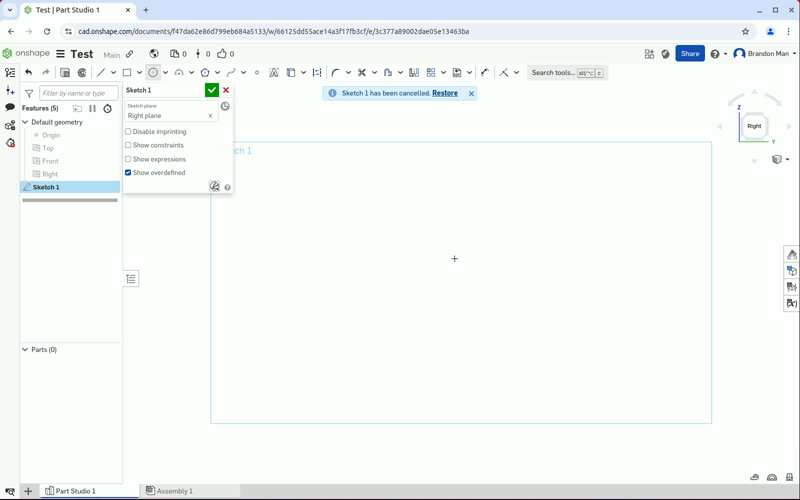
key_up(shift)
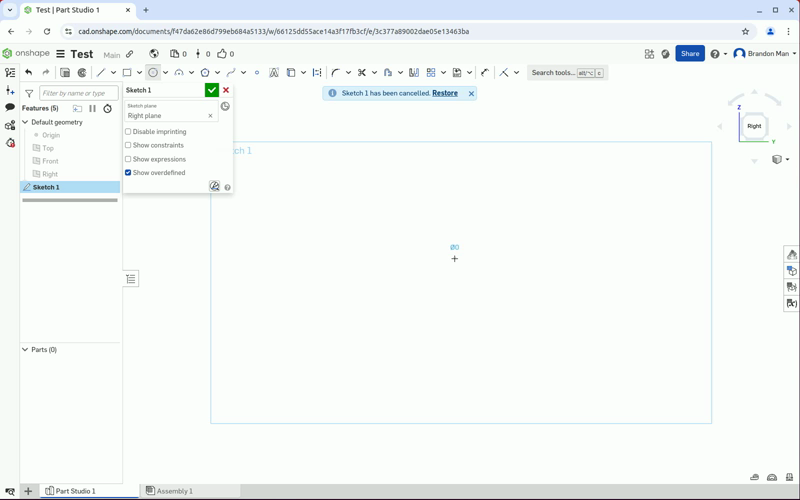
mouse_move(543, 258)
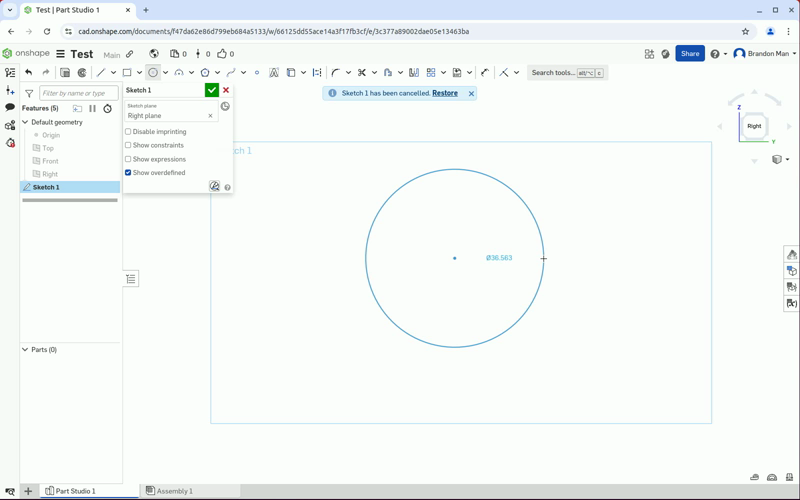
click(543, 258)
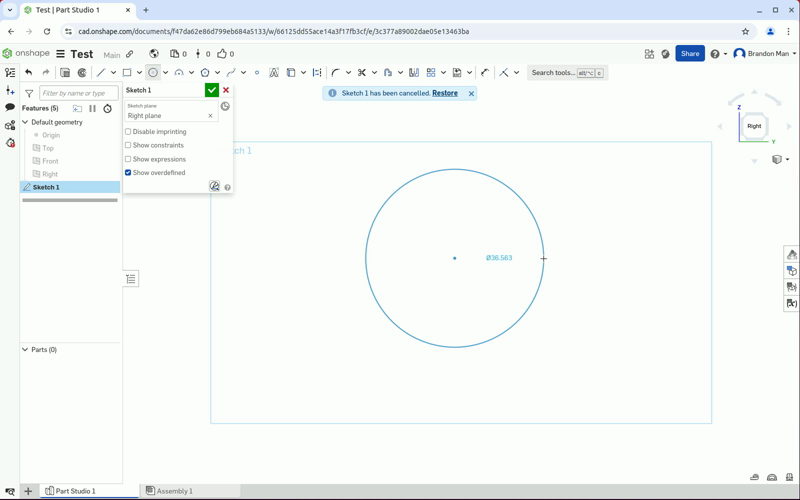
key(esc)
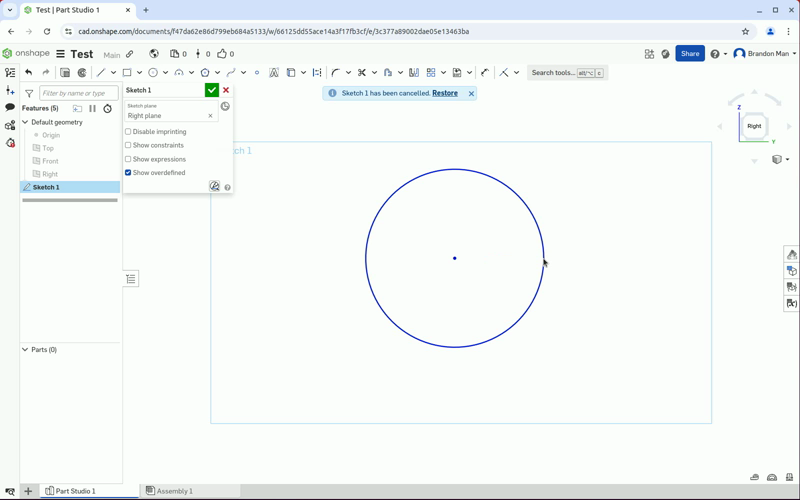
key(c)
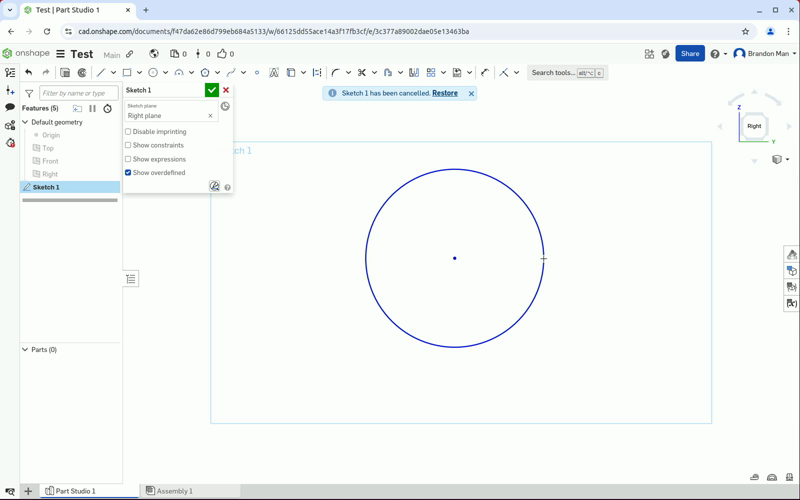
key_down(shift)
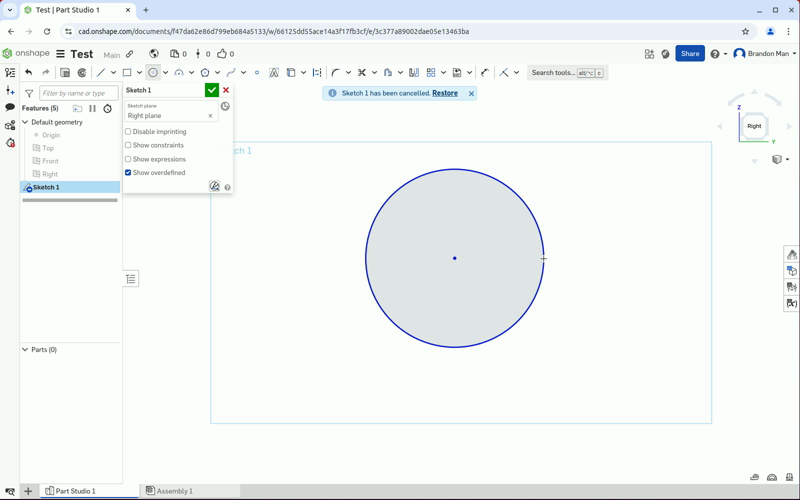
mouse_move(454, 258)
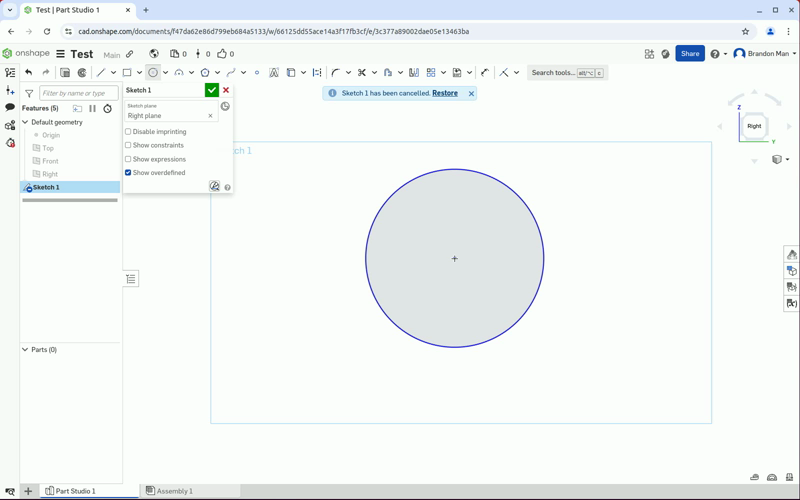
click(454, 258)
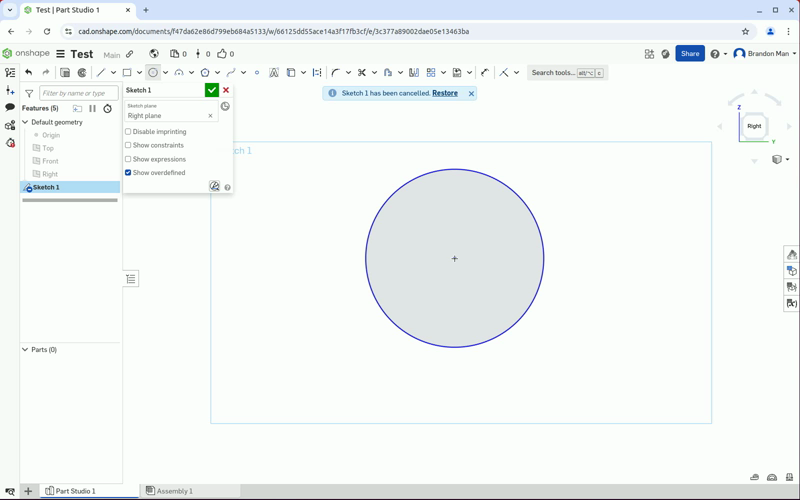
key_up(shift)
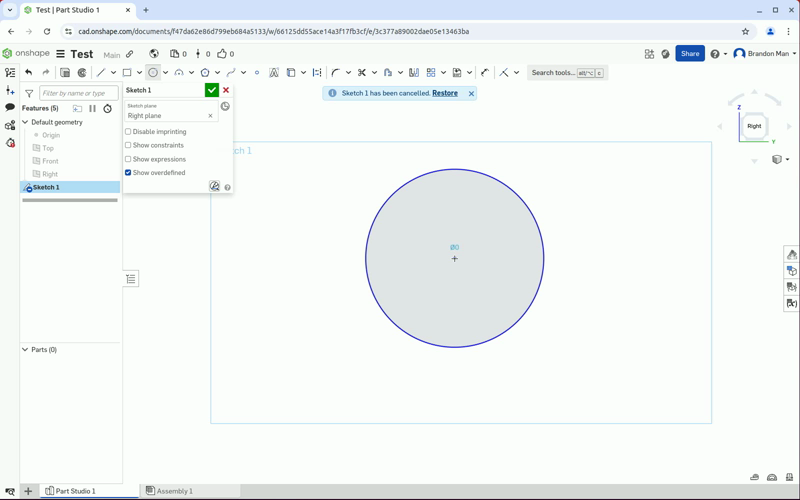
mouse_move(534, 258)
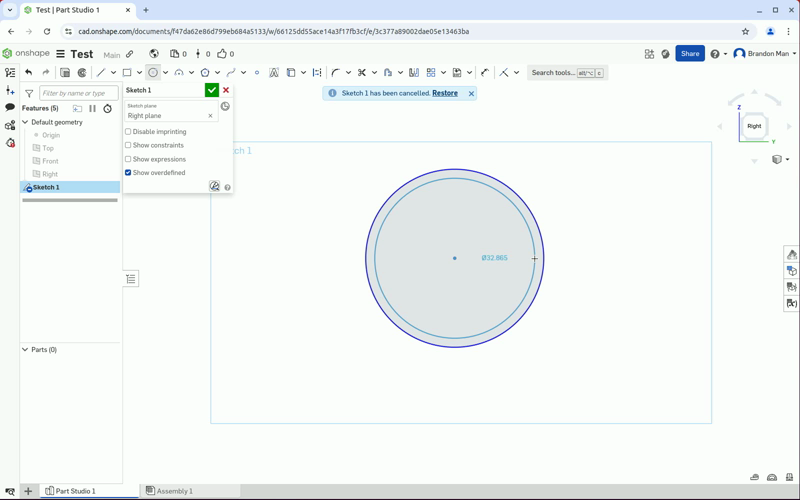
click(534, 258)
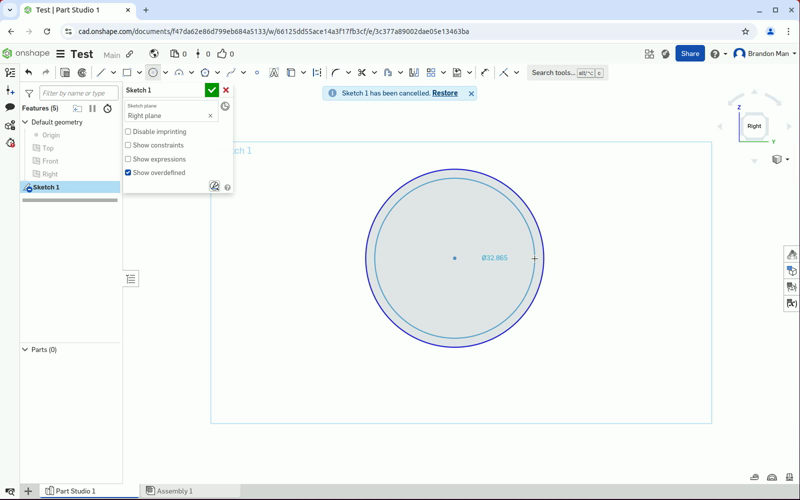
key(esc)
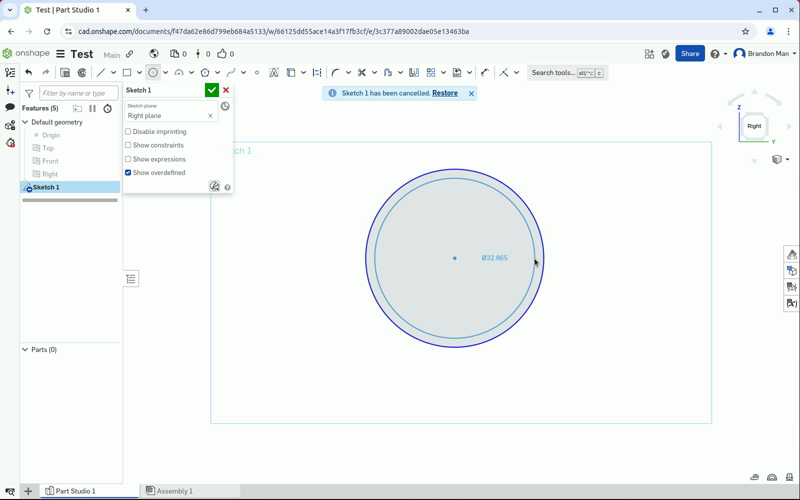
mouse_move(505, 189)
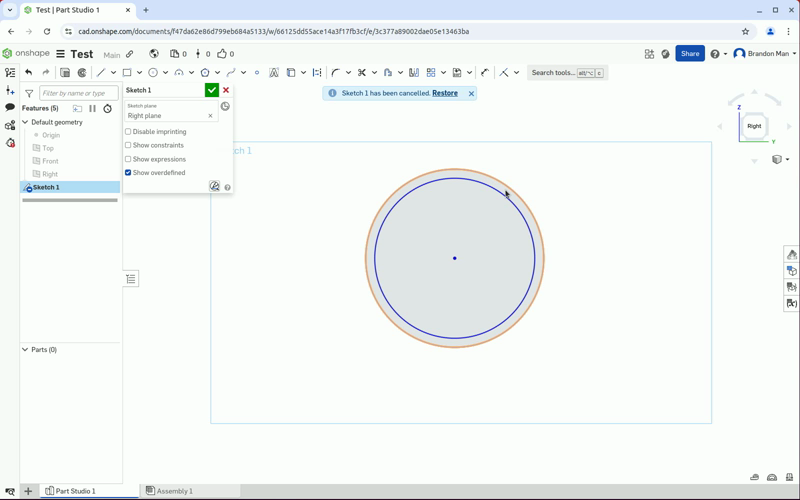
click(505, 189)
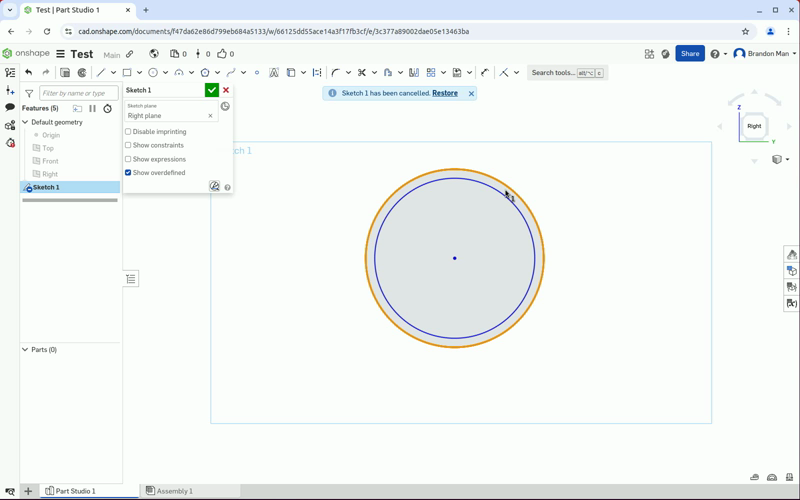
mouse_move(73, 352)
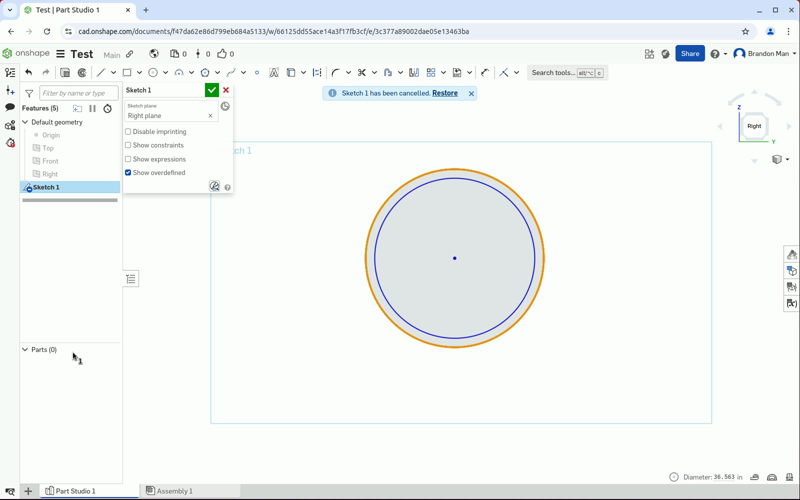
key(shift+y)
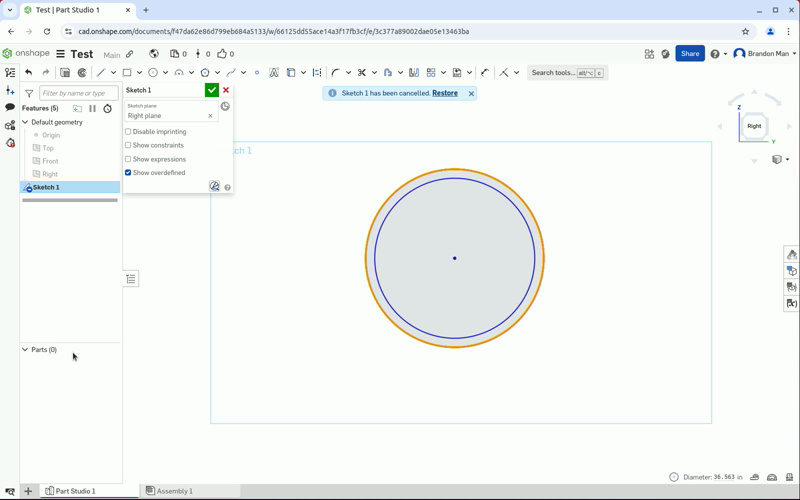
key(shift+e)
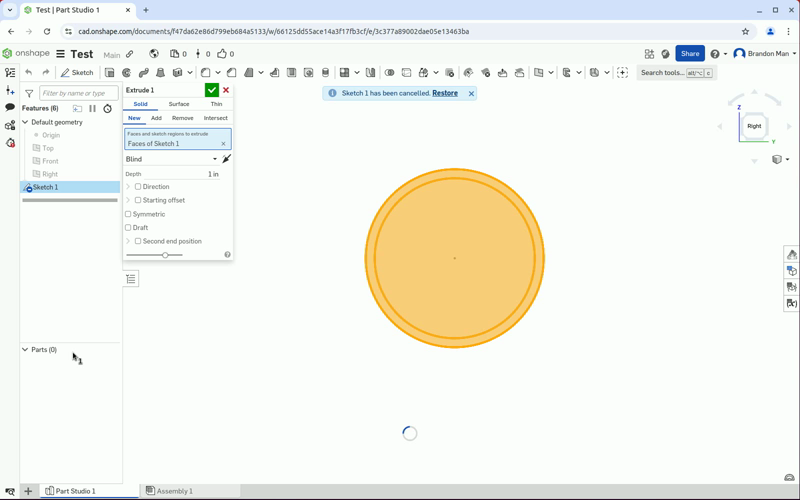
mouse_move(143, 106)
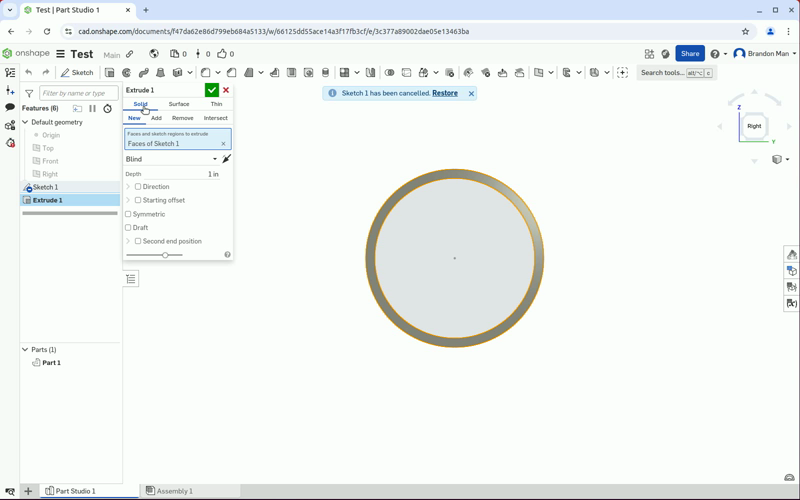
click(143, 106)
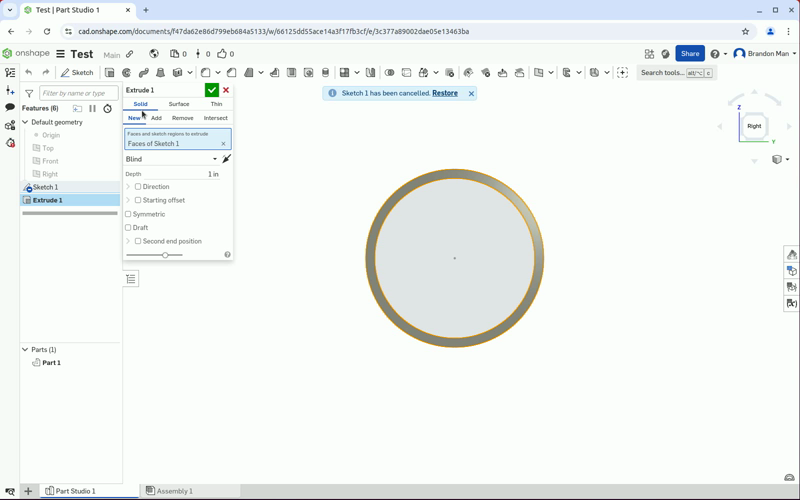
mouse_move(137, 120)
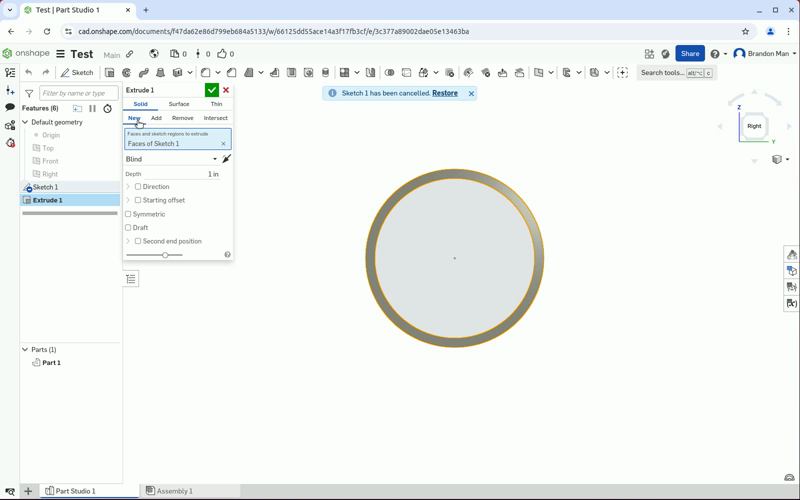
click(137, 120)
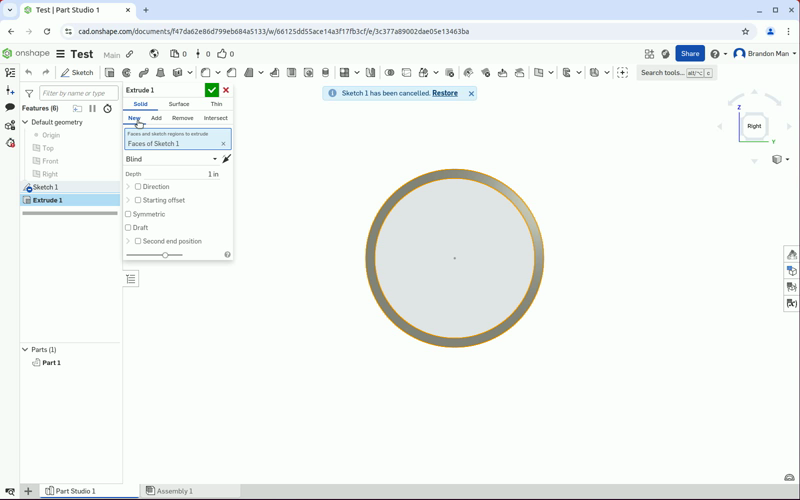
key(tab, 4)
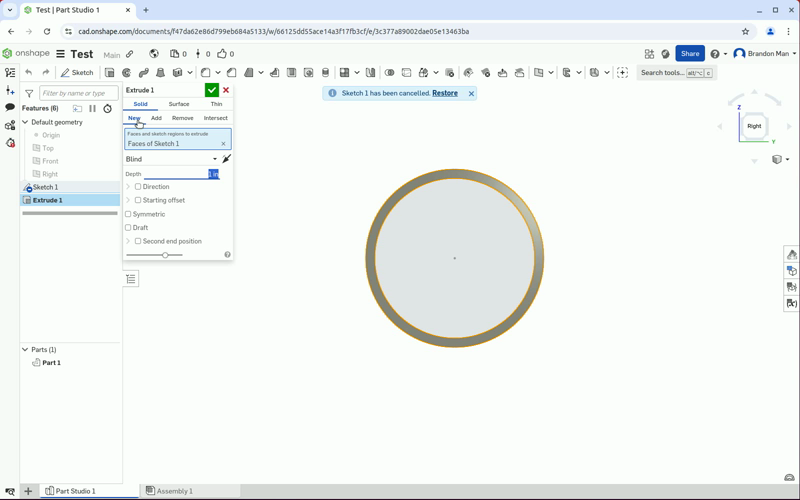
text(3.37)
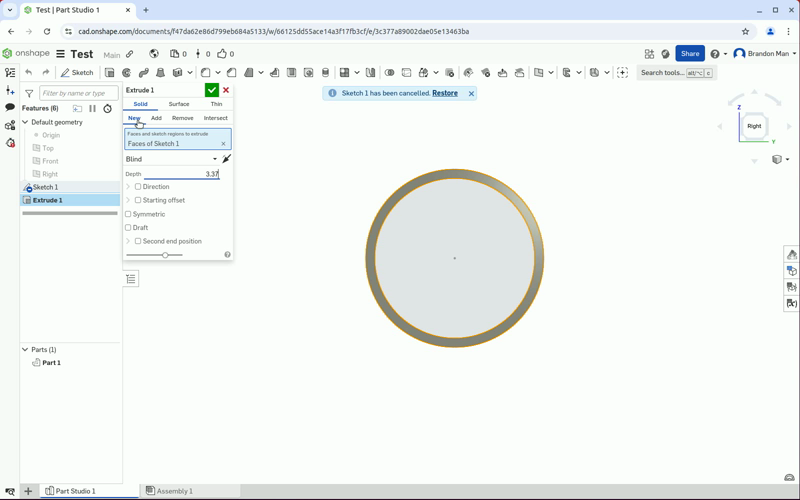
key(enter)
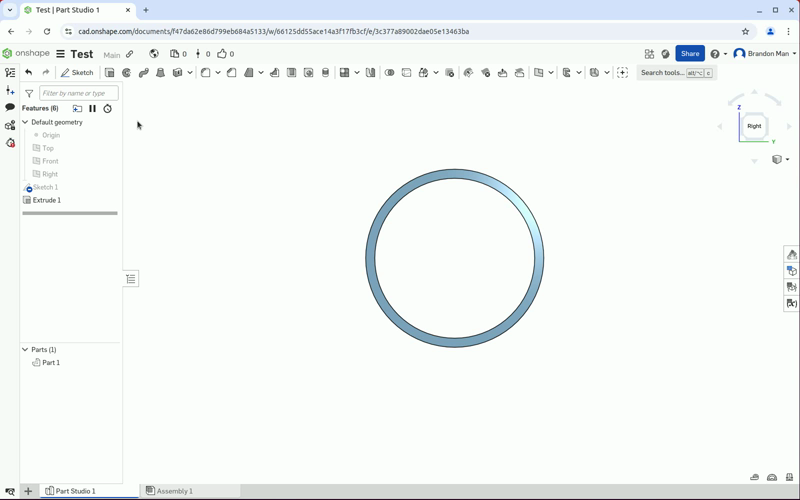
key(shift+h)
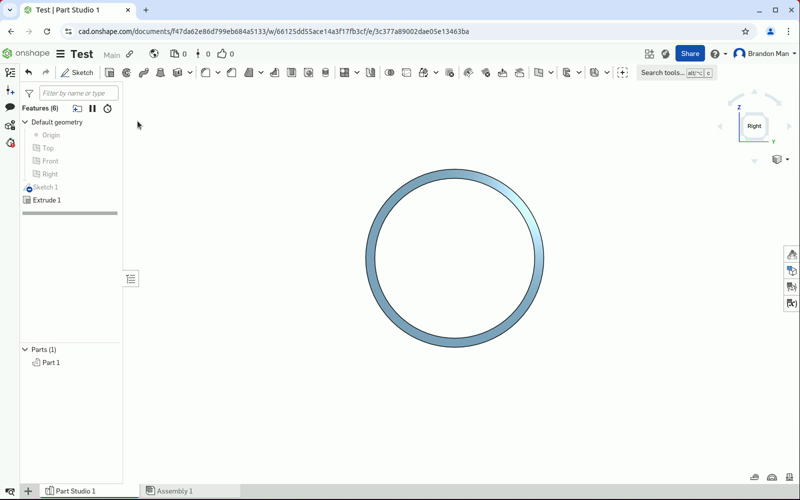
key(shift+h)
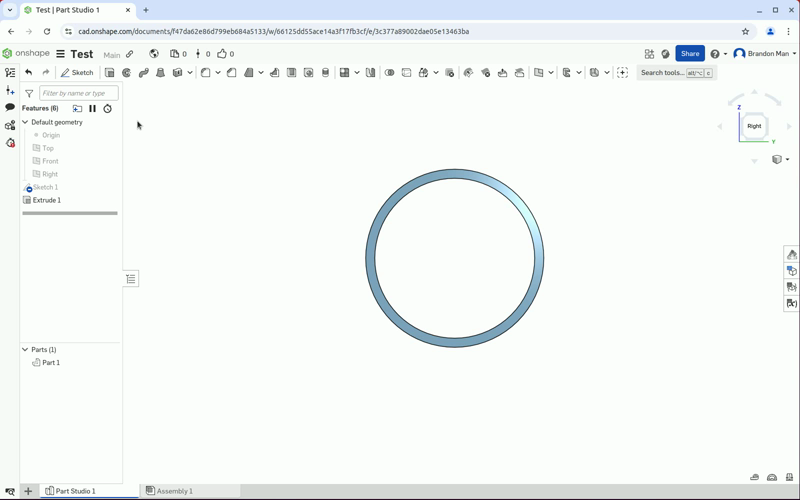
mouse_move(73, 189)
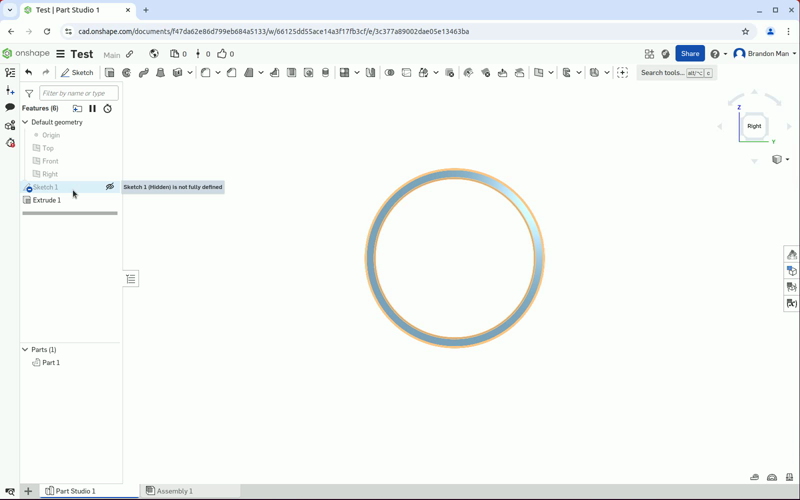
click(73, 189)
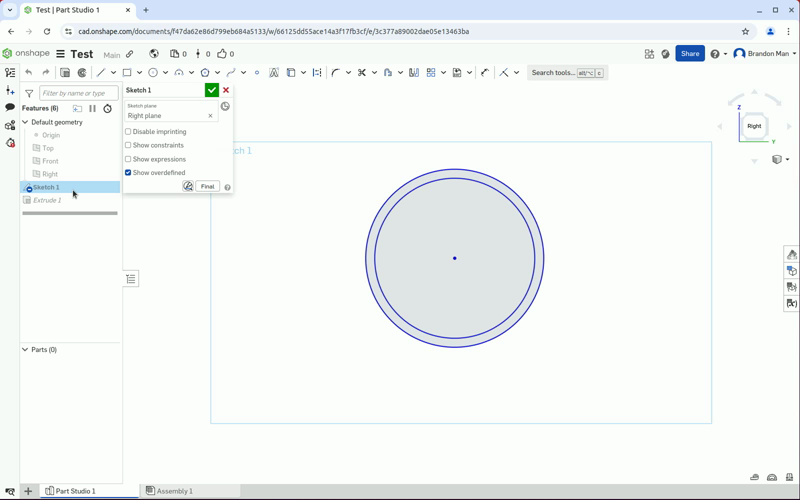
mouse_move(229, 92)
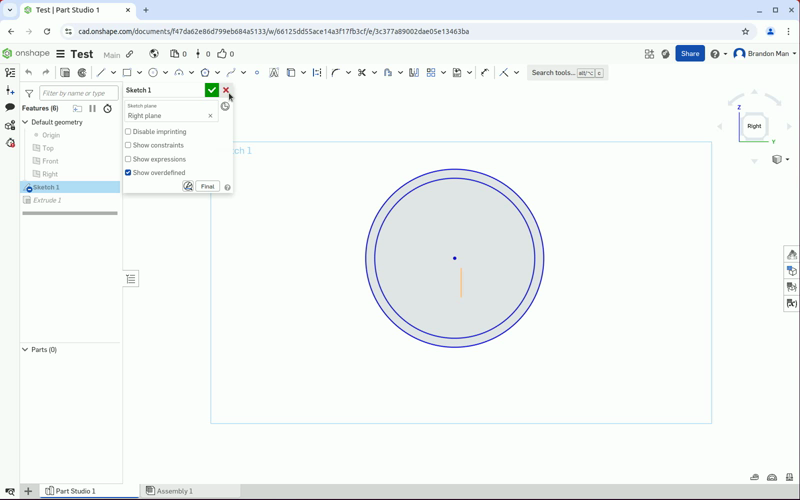
click(229, 92)
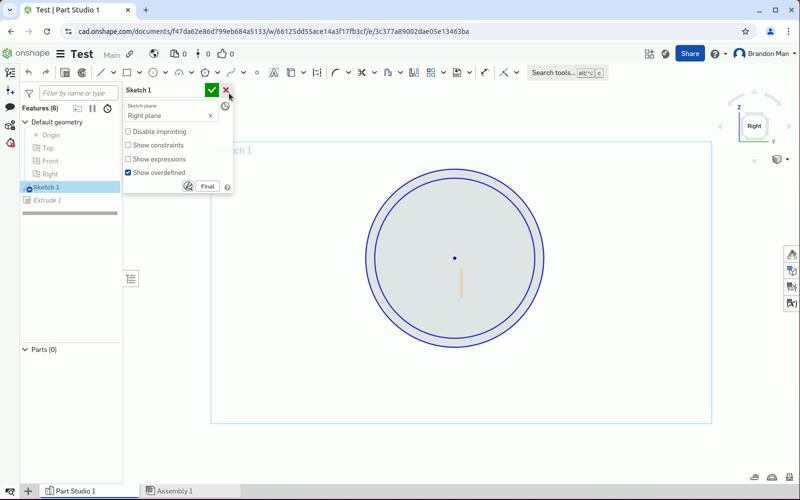
key(shift+s)
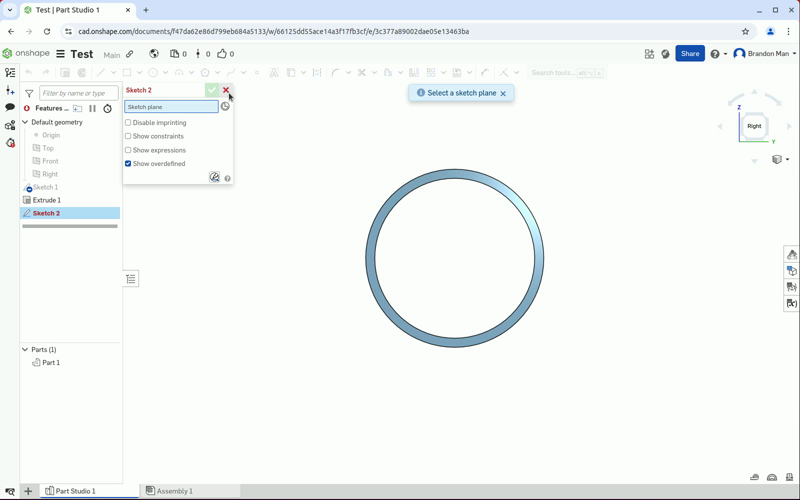
mouse_move(73, 176)
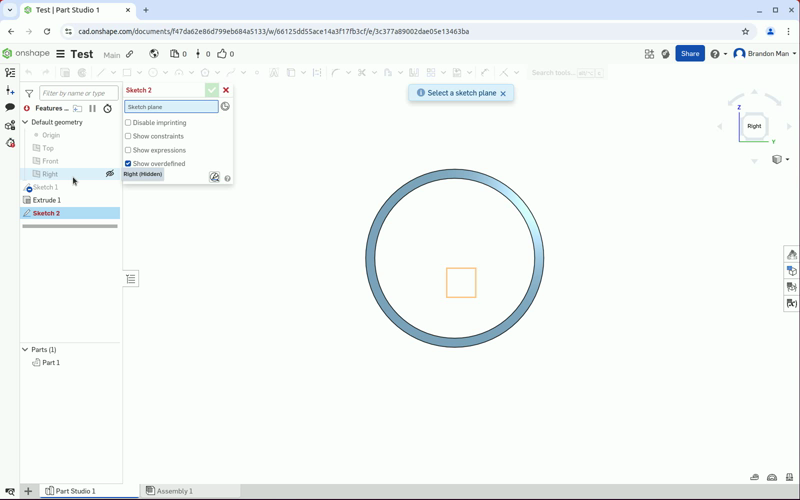
click(73, 176)
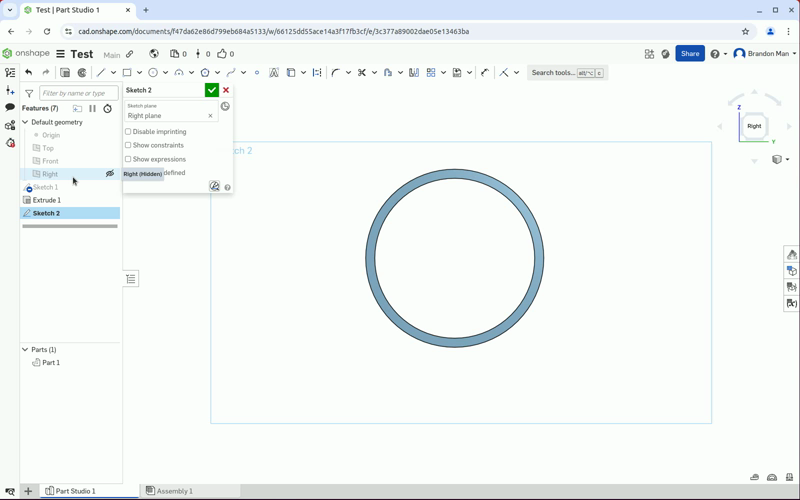
mouse_move(73, 352)
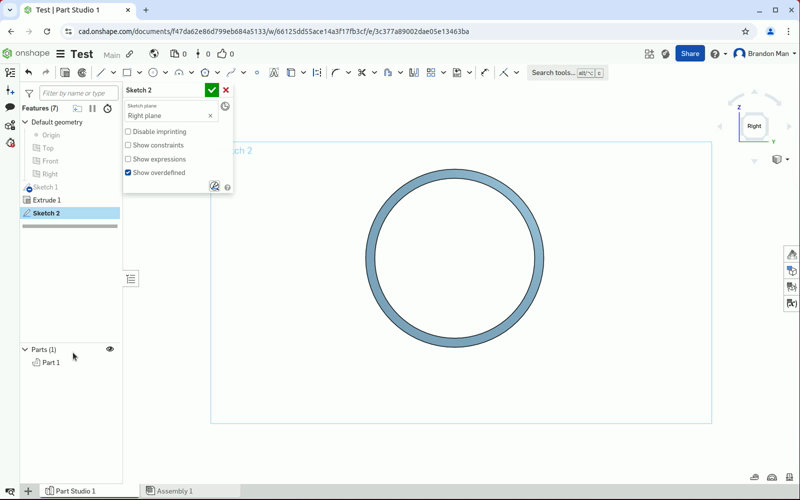
key(y)
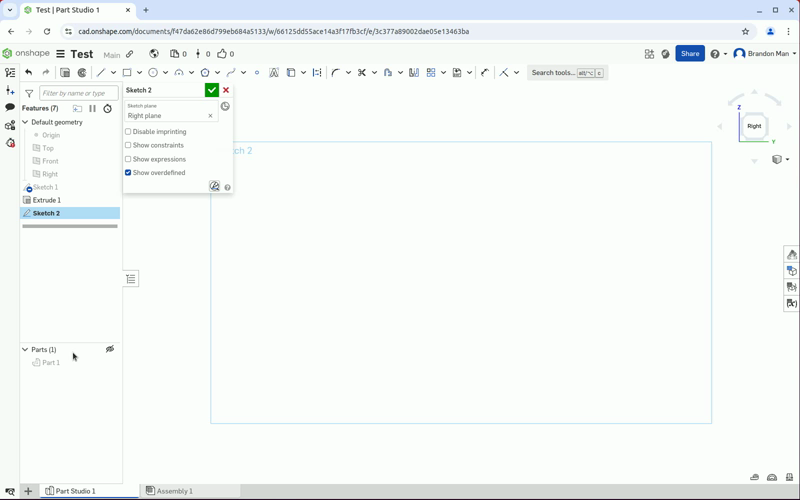
key(l)
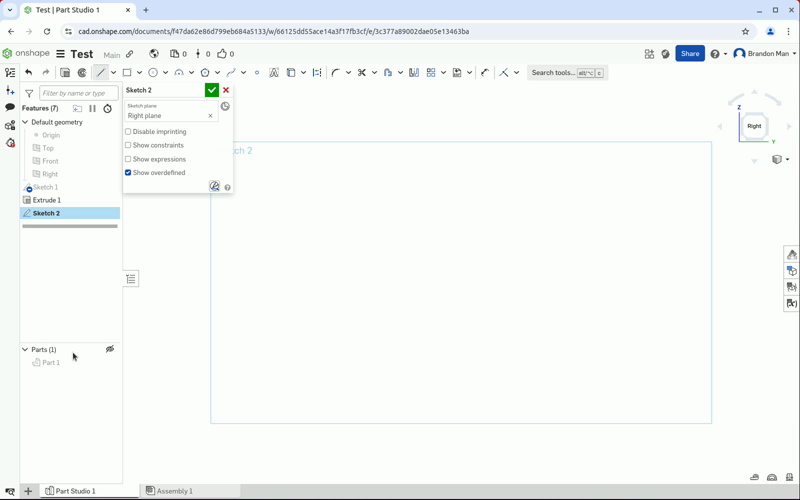
key_down(shift)
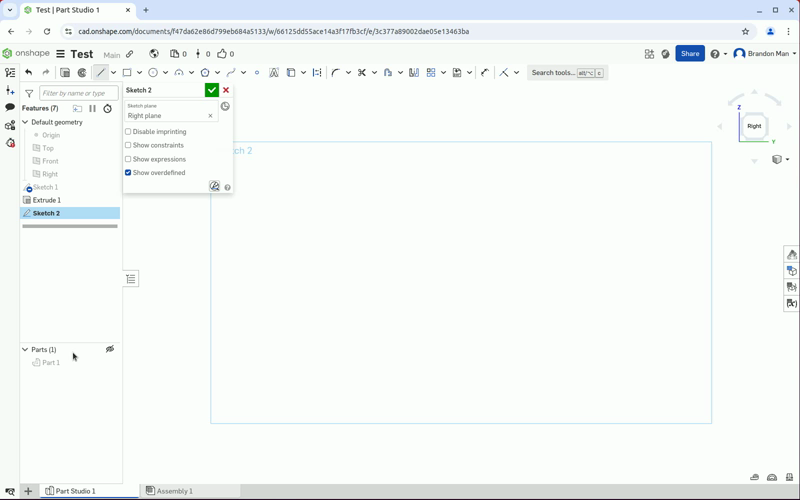
mouse_move(445, 258)
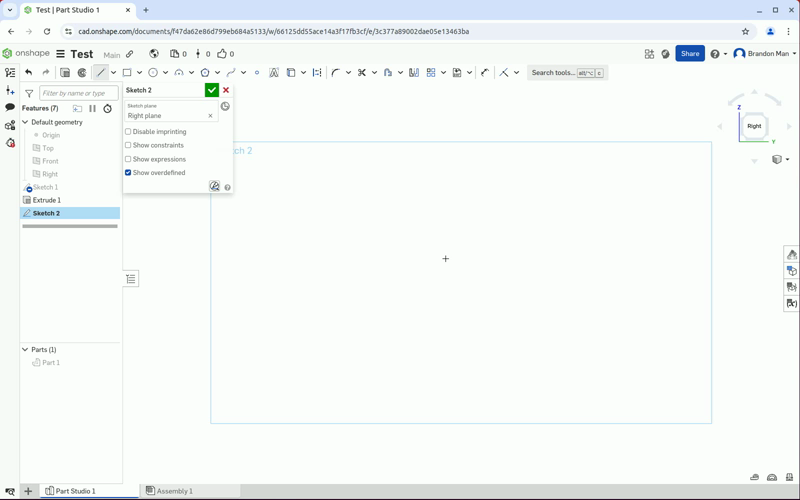
click(445, 258)
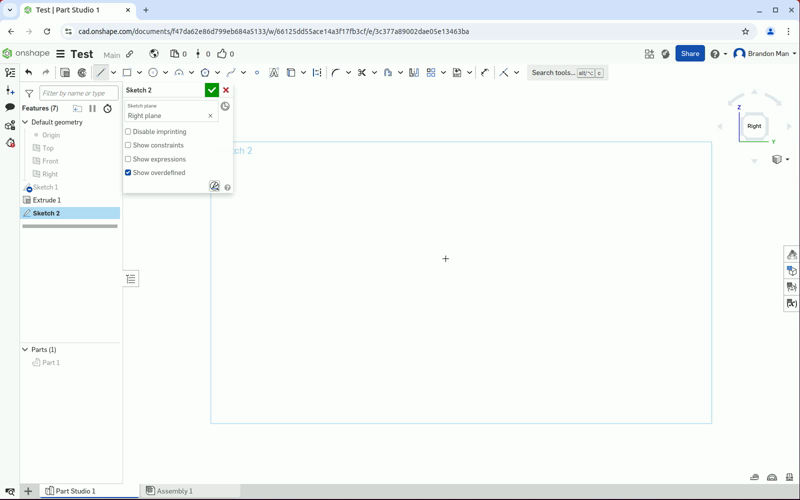
key_up(shift)
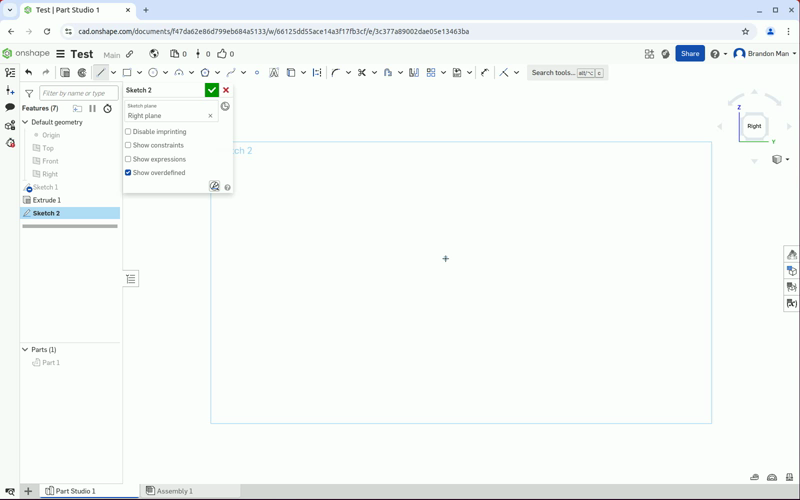
key_down(shift)
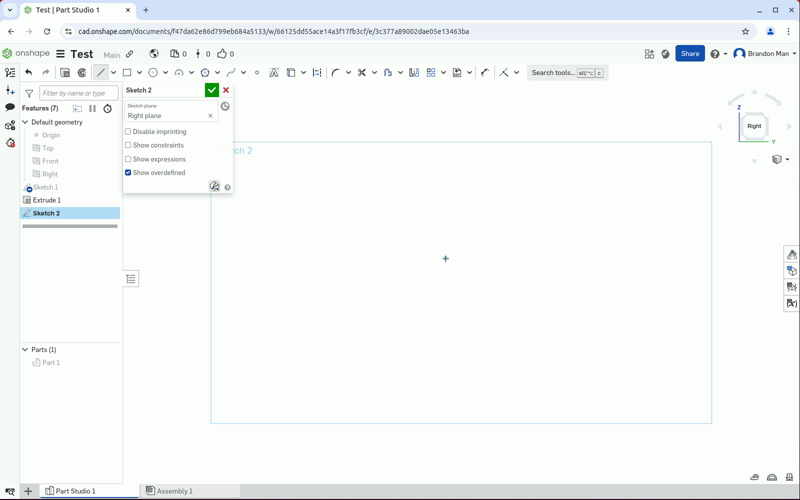
mouse_move(475, 258)
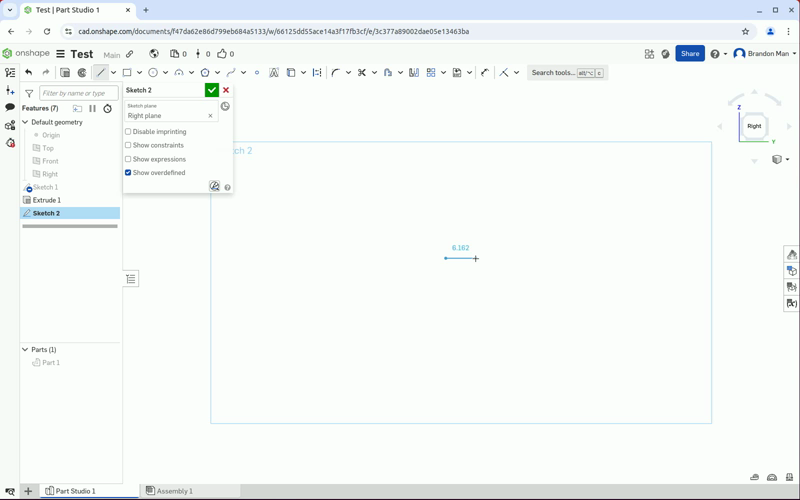
mouse_move(451, 266)
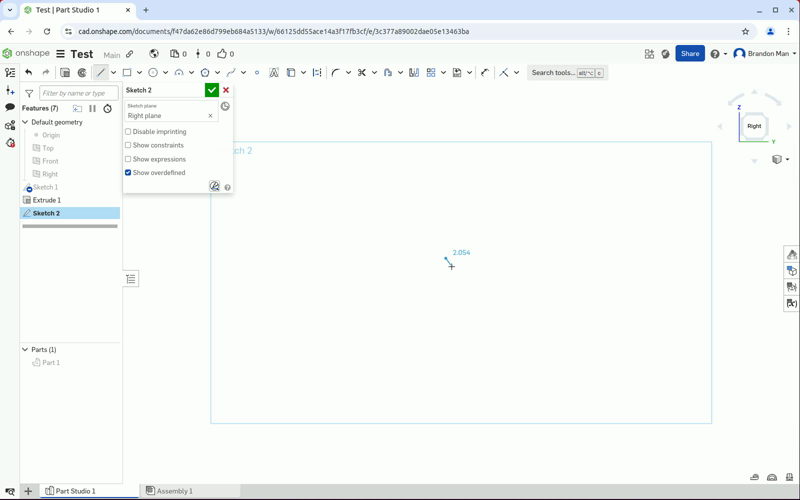
click(451, 266)
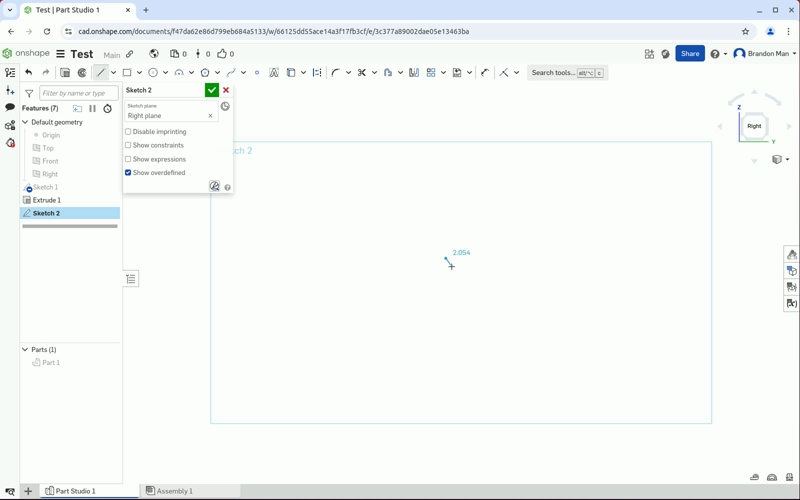
key_up(shift)
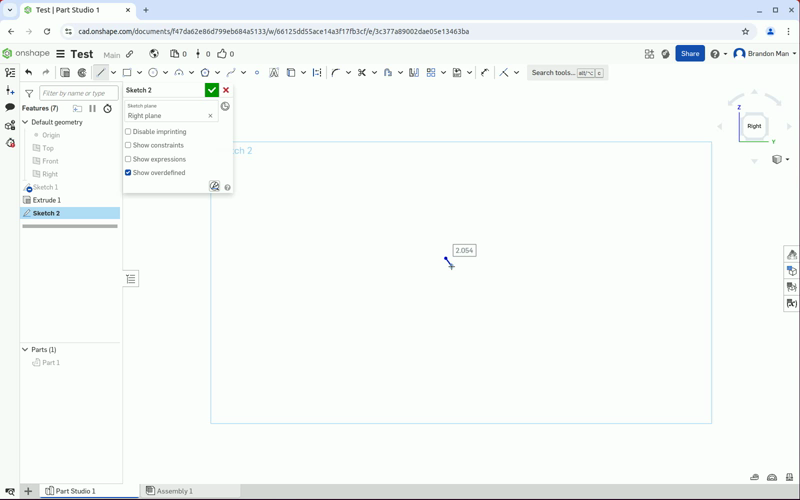
key_down(shift)
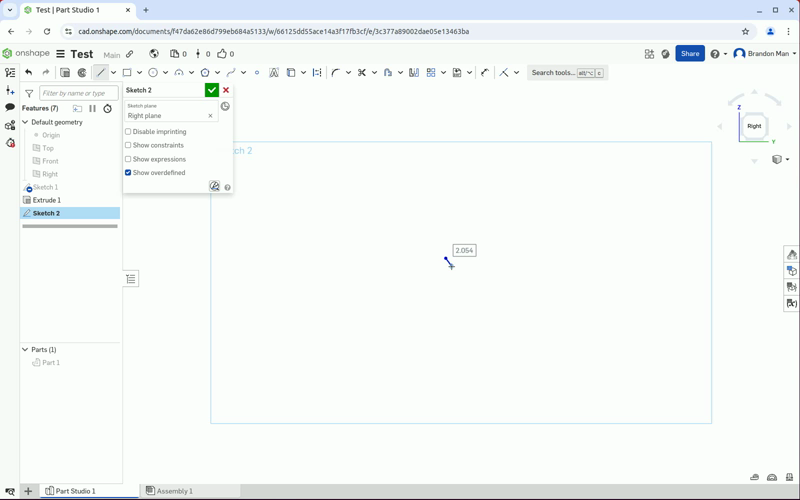
mouse_move(481, 266)
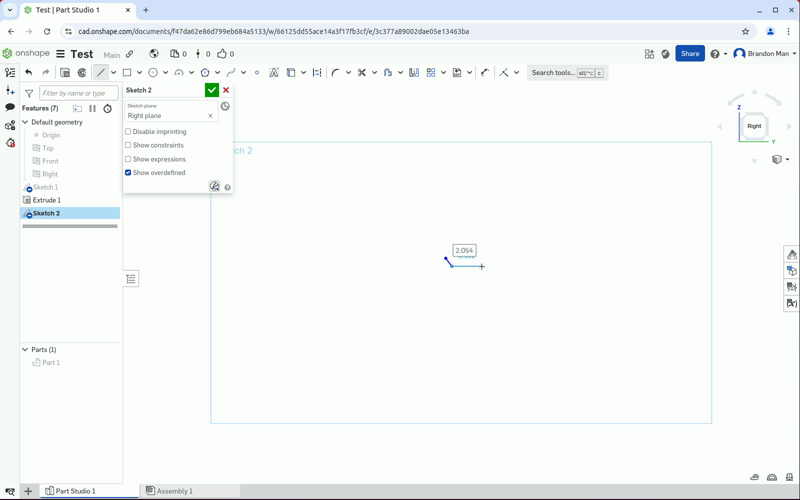
mouse_move(460, 262)
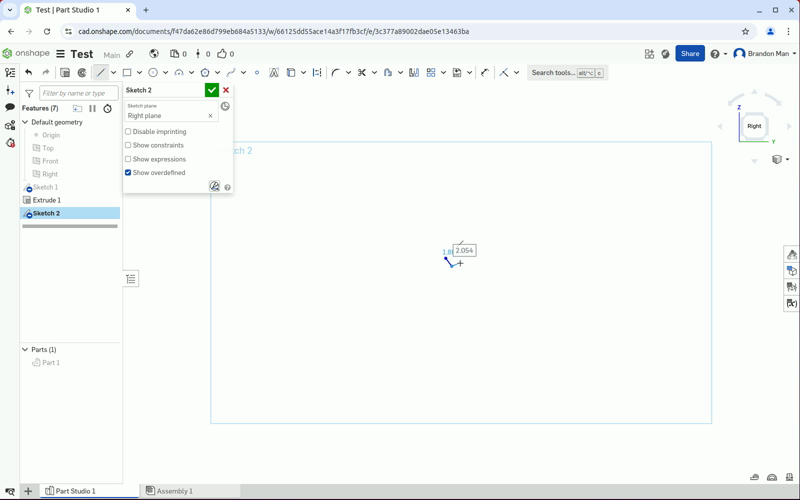
click(460, 262)
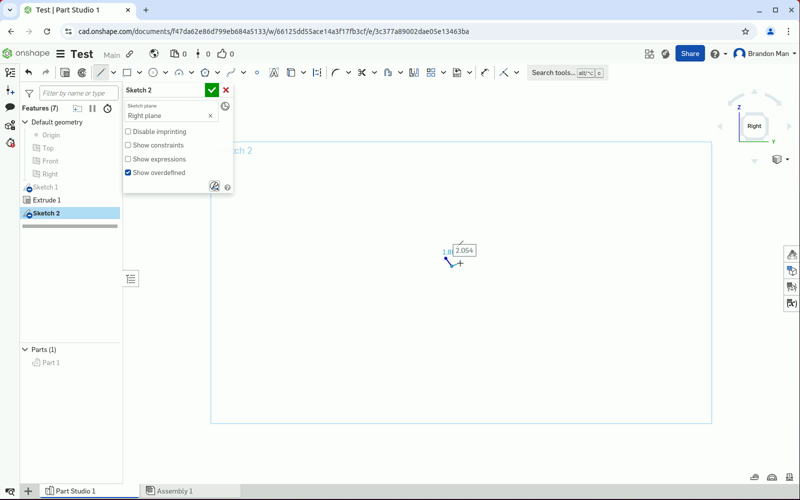
key_up(shift)
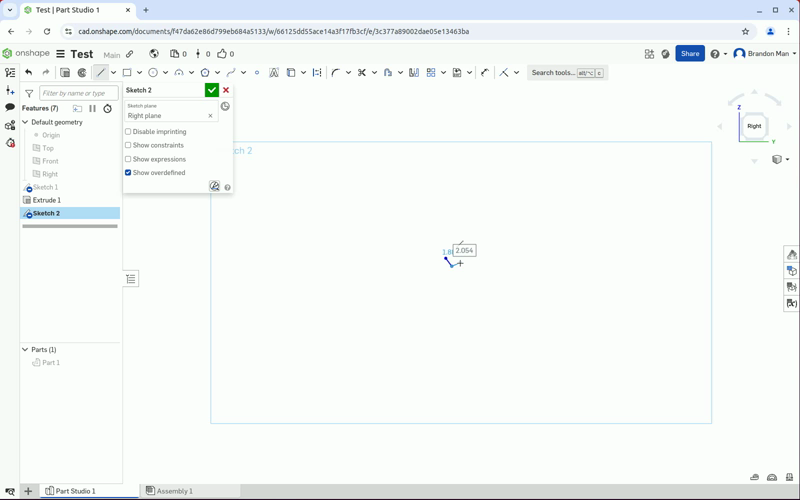
key_down(shift)
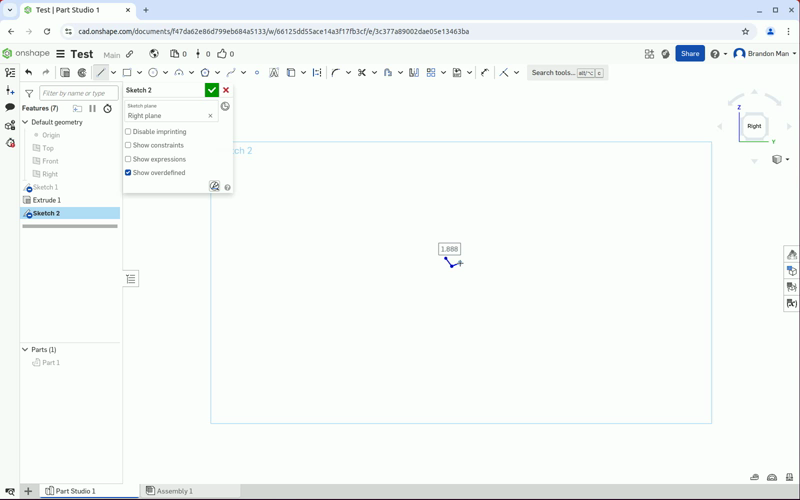
mouse_move(490, 262)
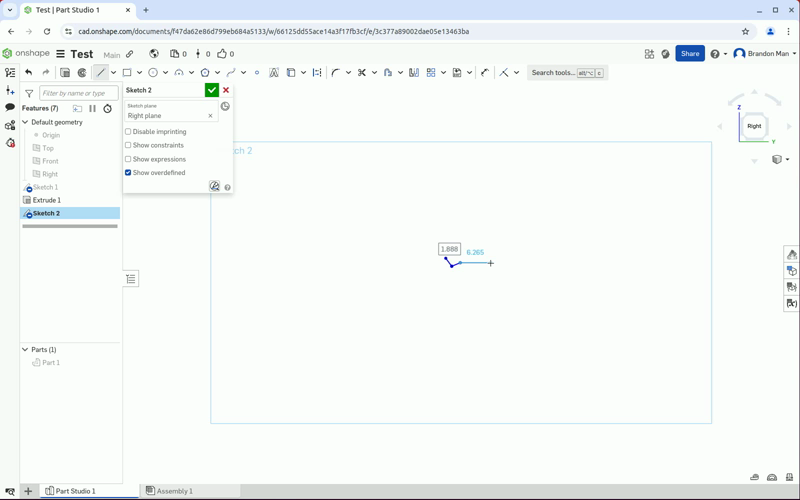
mouse_move(460, 253)
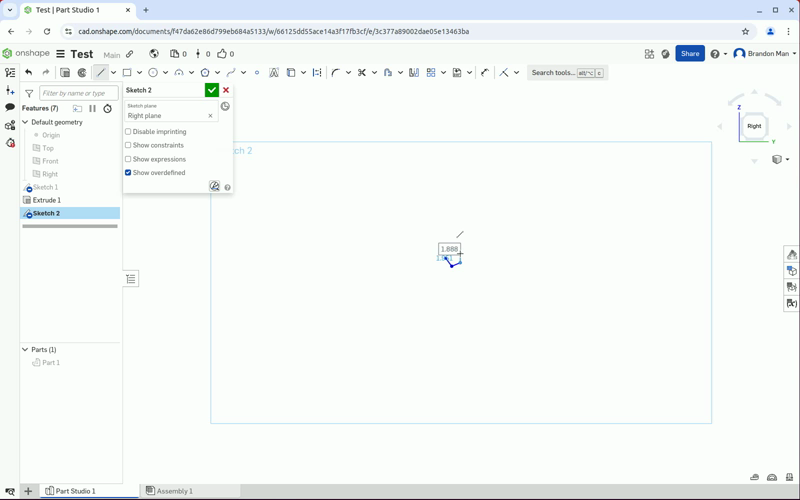
click(460, 253)
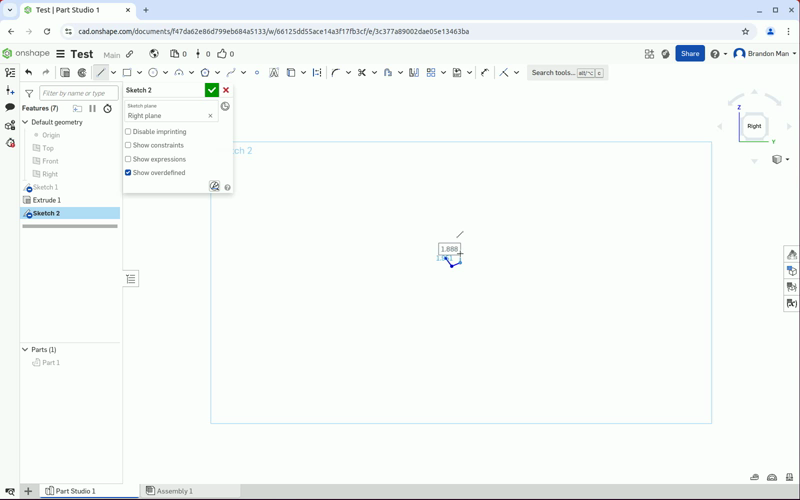
key_up(shift)
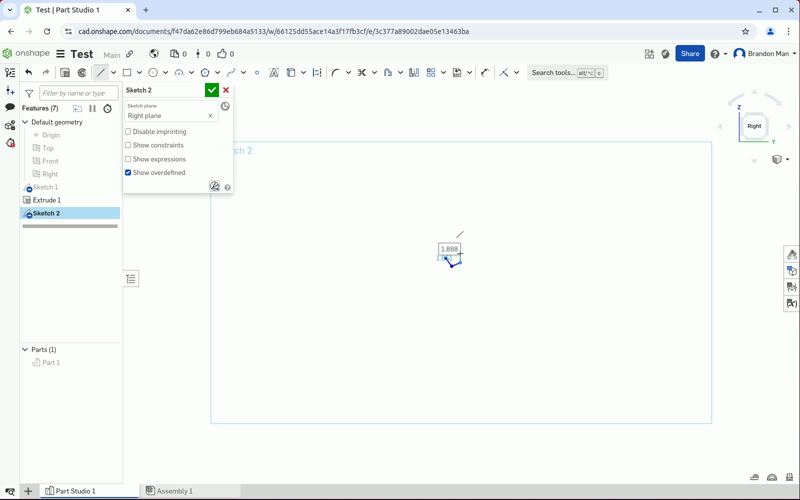
key_down(shift)
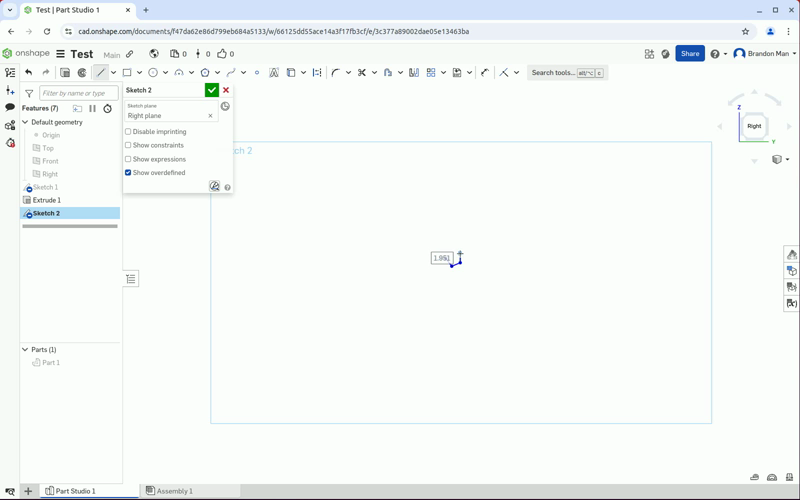
mouse_move(490, 253)
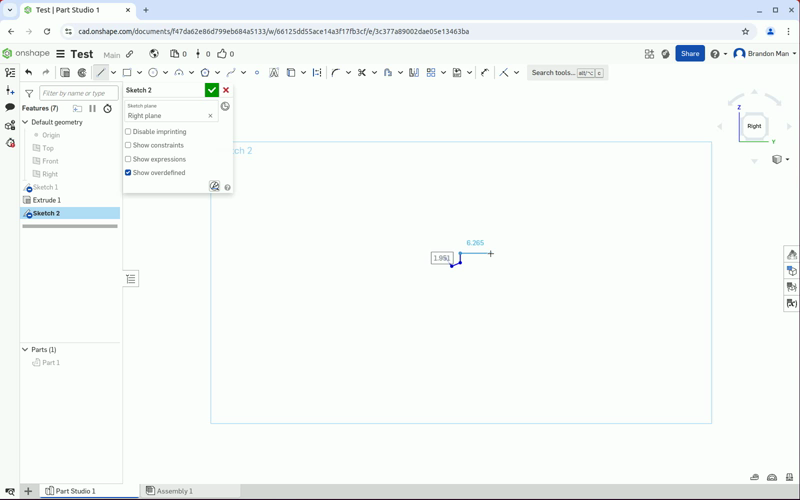
mouse_move(451, 250)
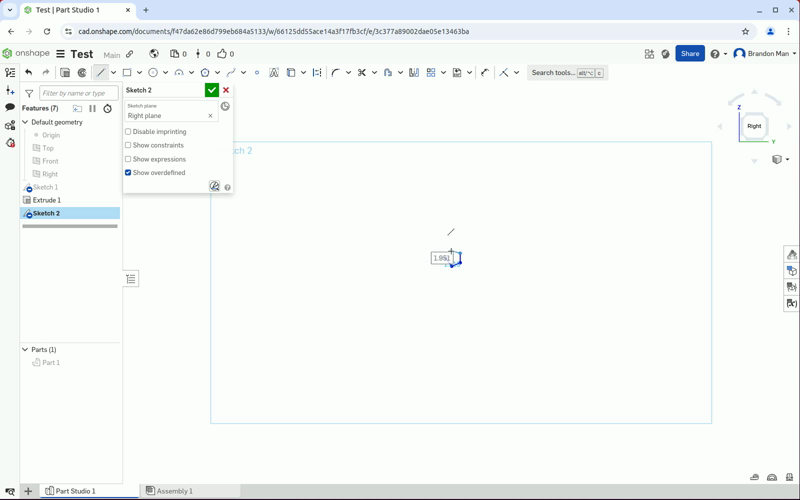
click(451, 250)
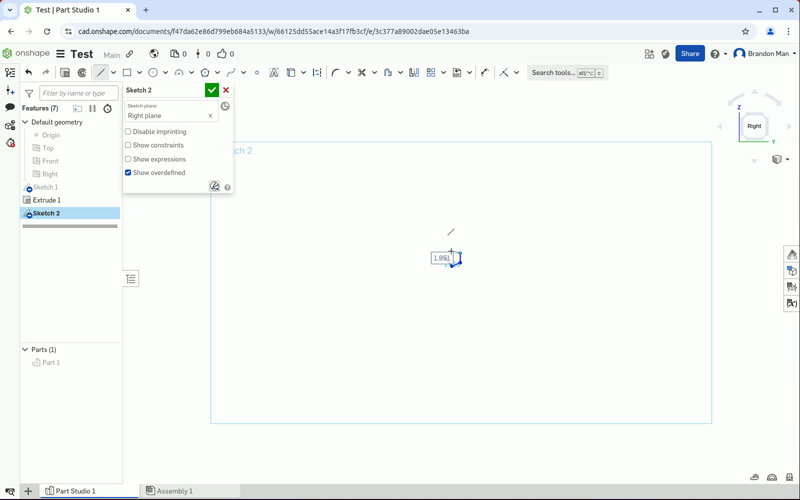
key_up(shift)
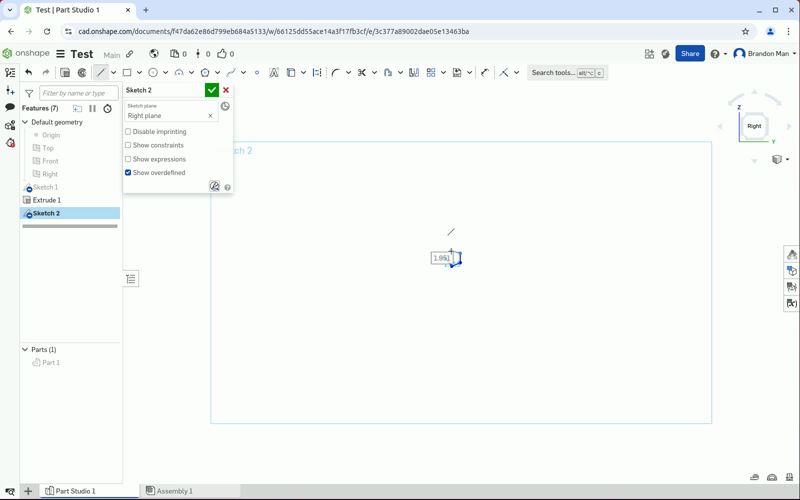
mouse_move(481, 250)
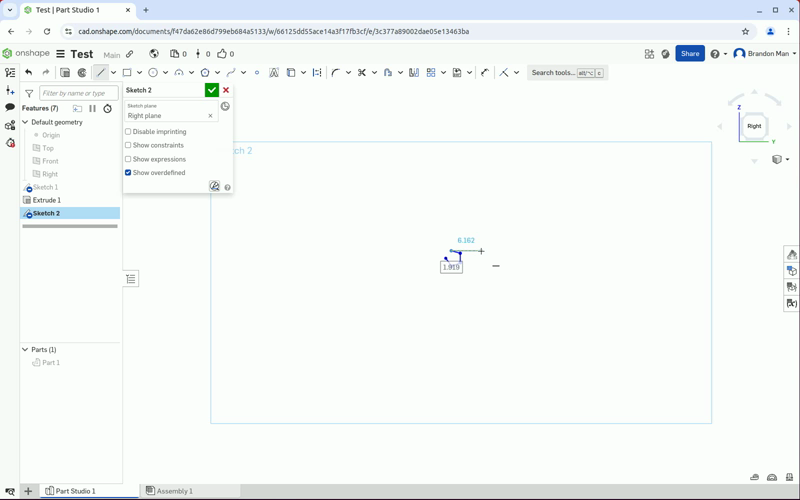
key_down(shift)
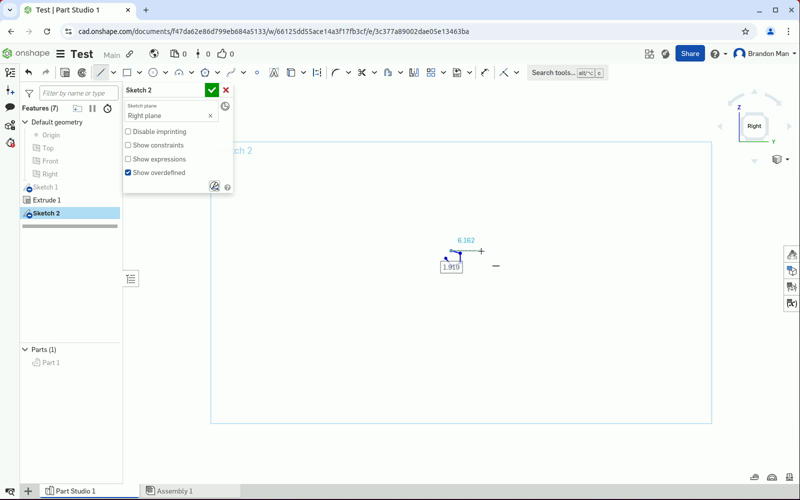
mouse_move(445, 258)
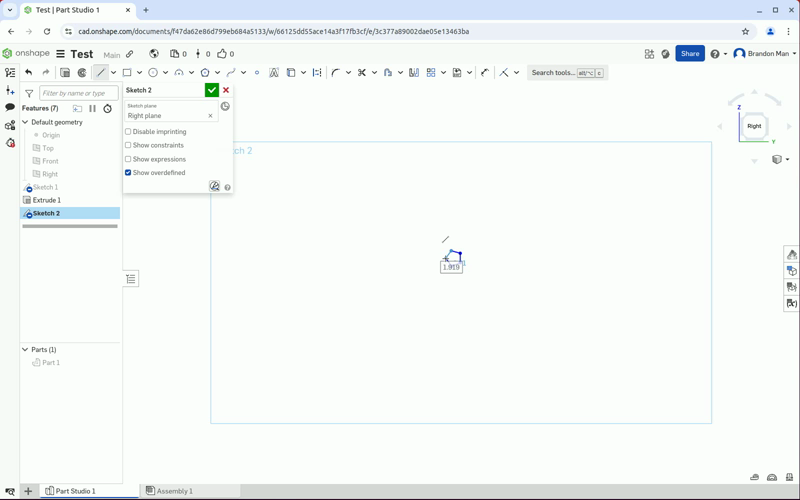
key_up(shift)
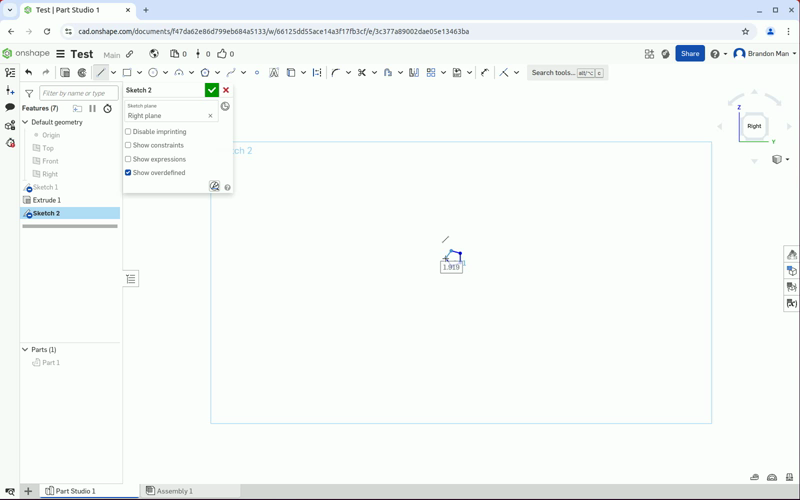
click(445, 258)
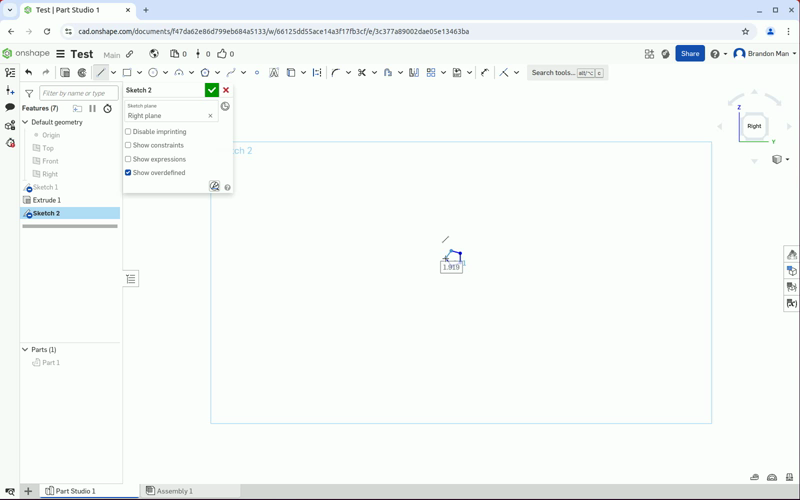
key(esc)
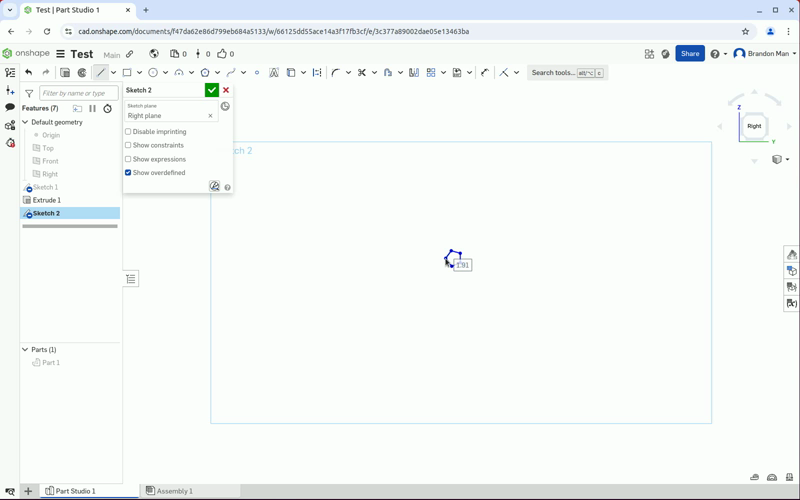
mouse_move(450, 256)
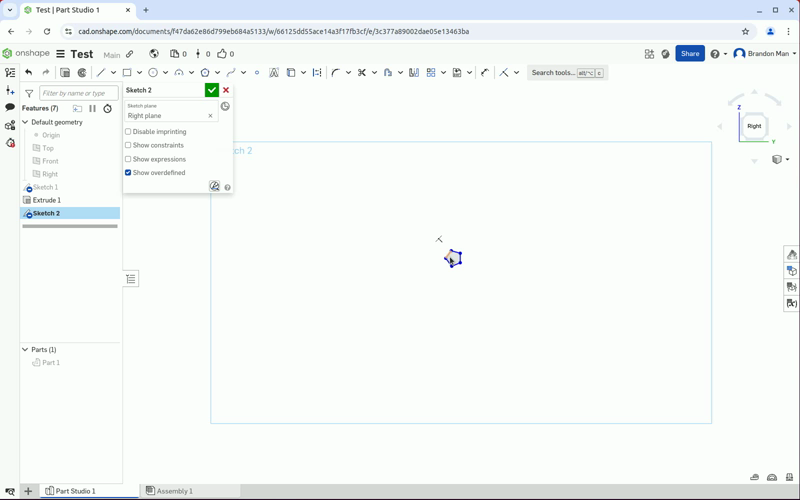
scroll(6)
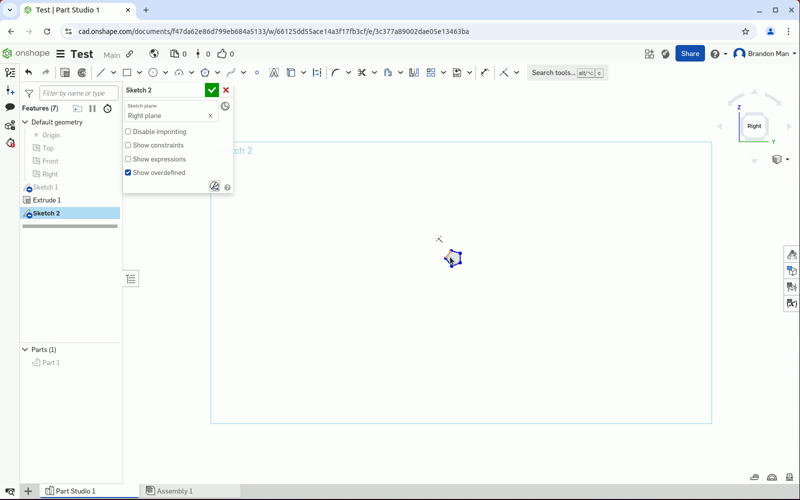
scroll(6)
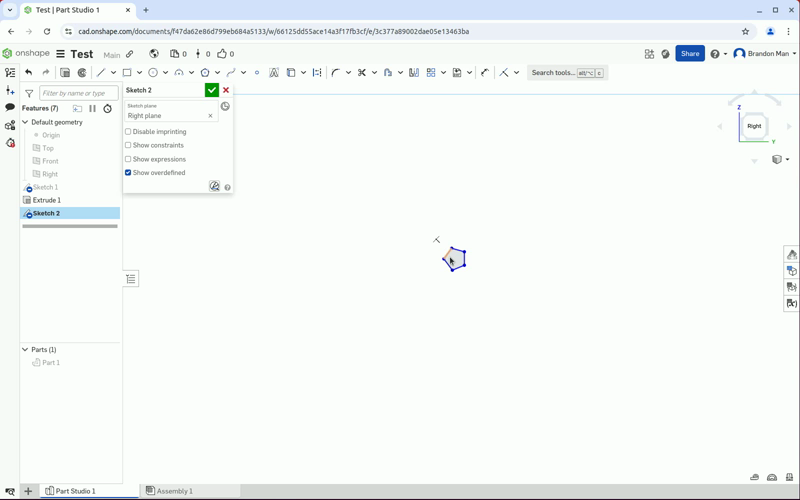
scroll(6)
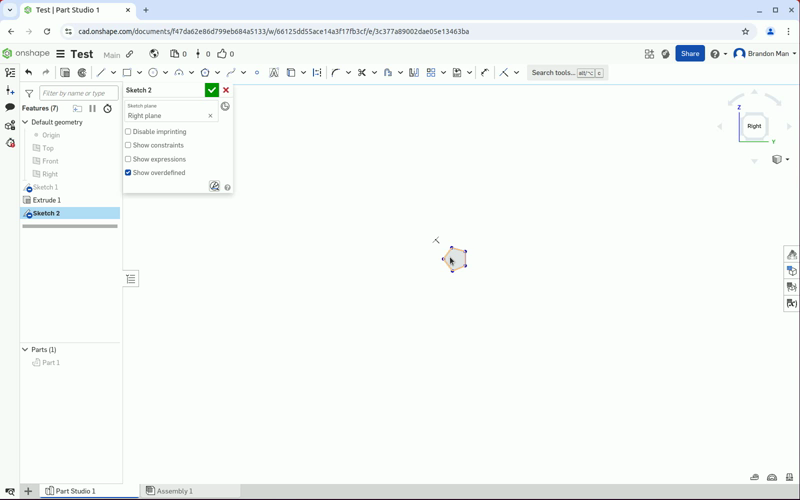
scroll(6)
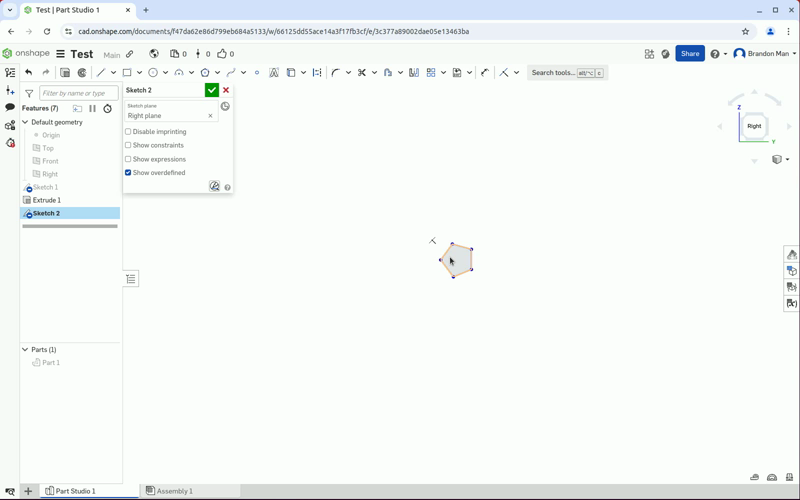
scroll(6)
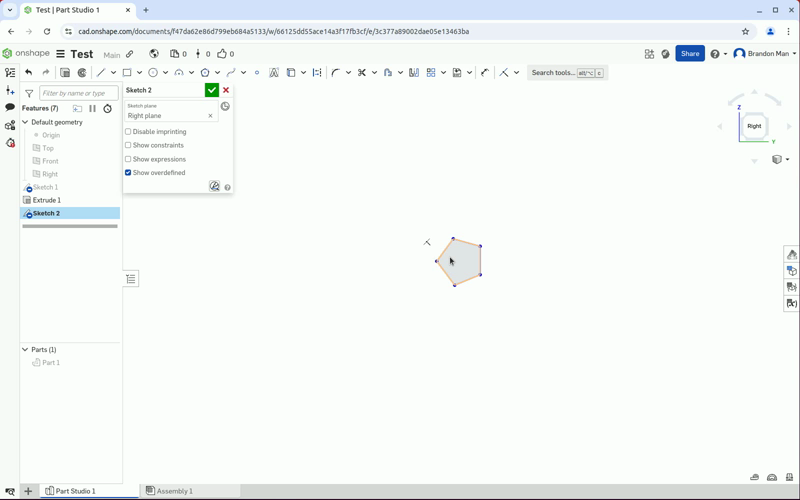
scroll(6)
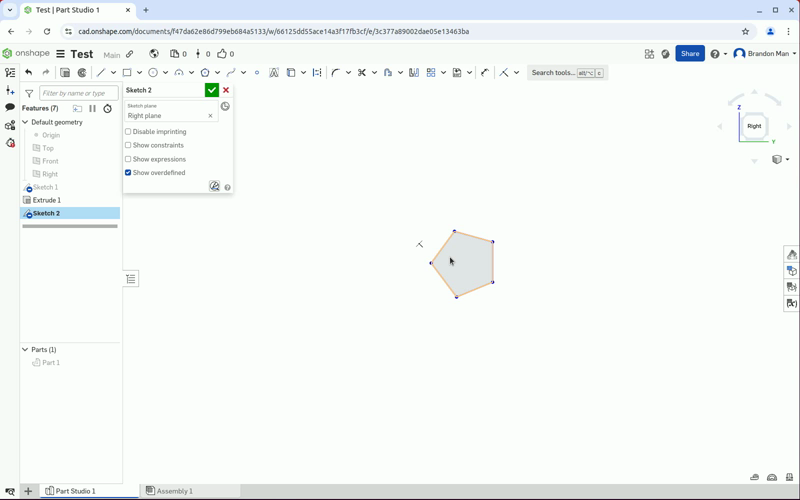
scroll(6)
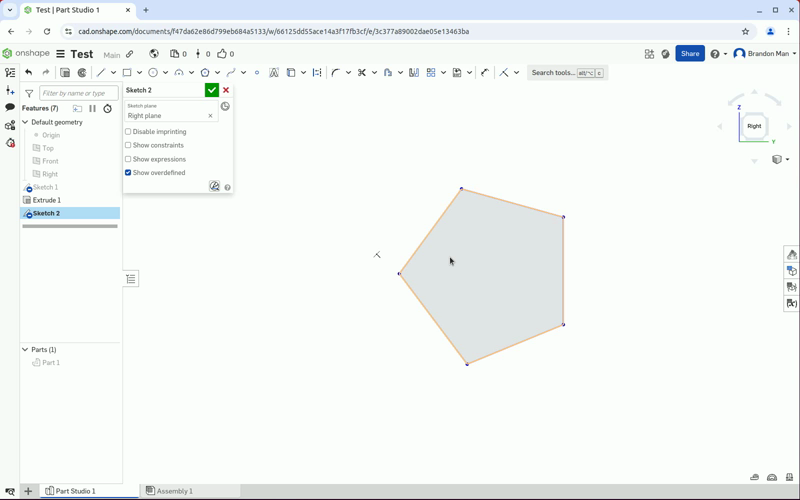
click(450, 256)
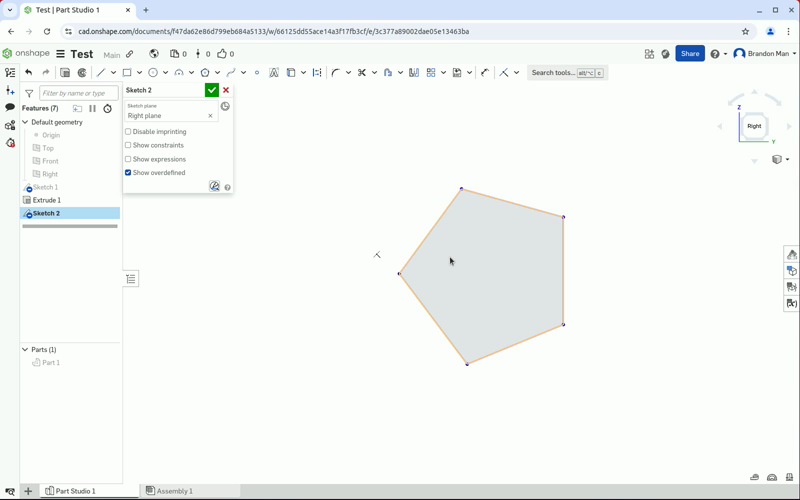
scroll(-6)
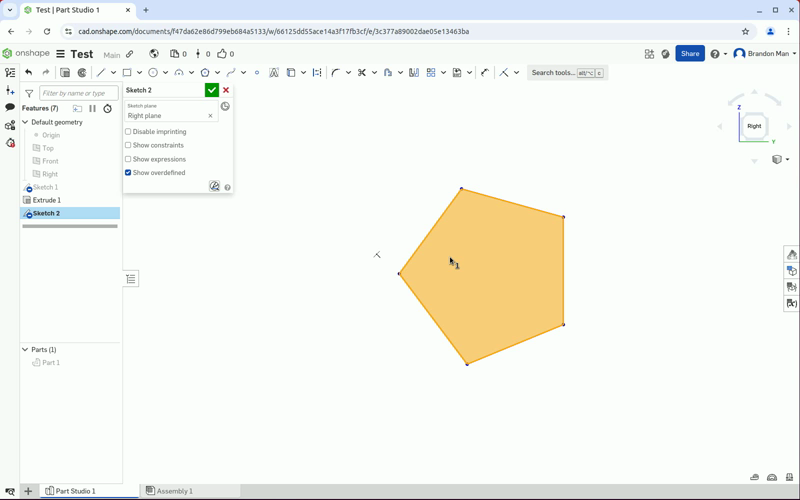
scroll(-6)
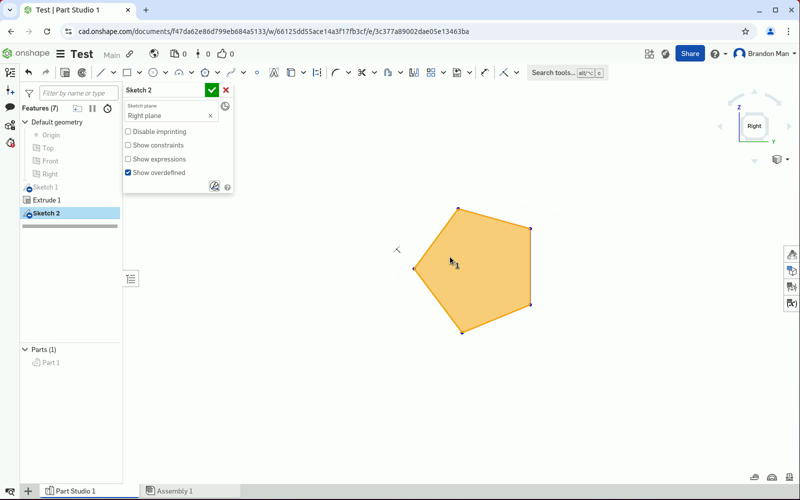
scroll(-6)
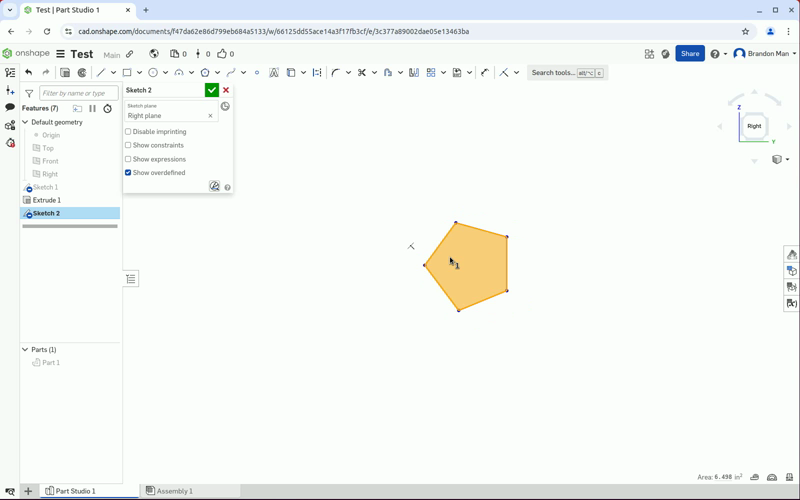
scroll(-6)
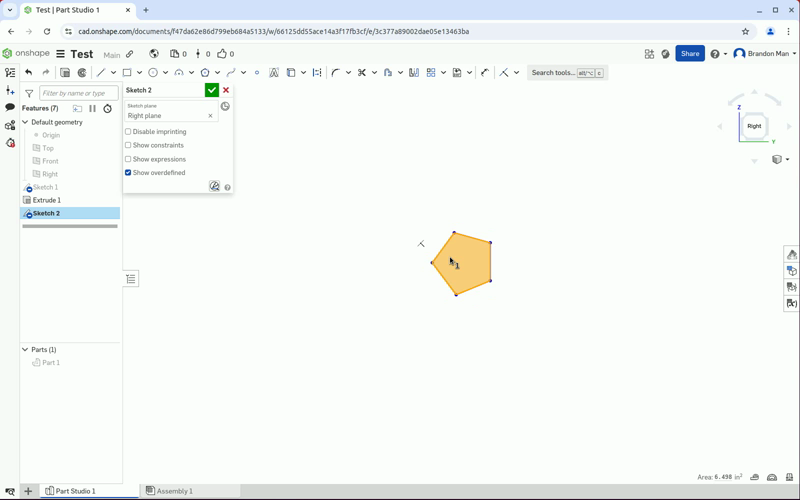
scroll(-6)
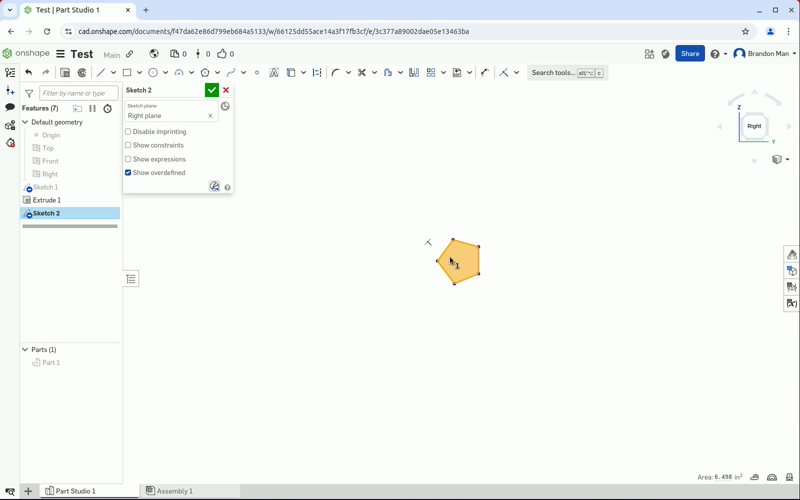
scroll(-6)
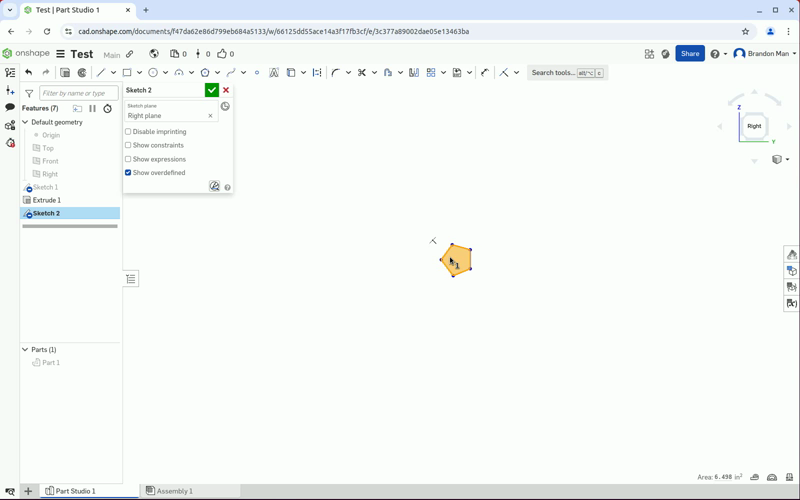
scroll(-6)
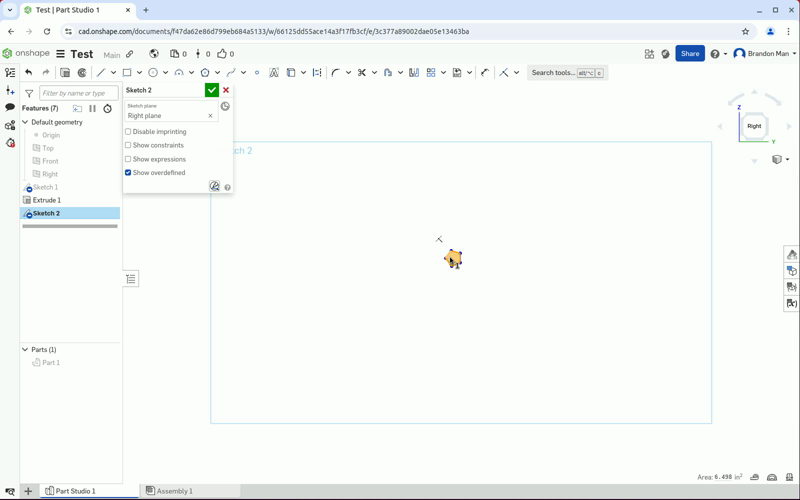
mouse_move(73, 352)
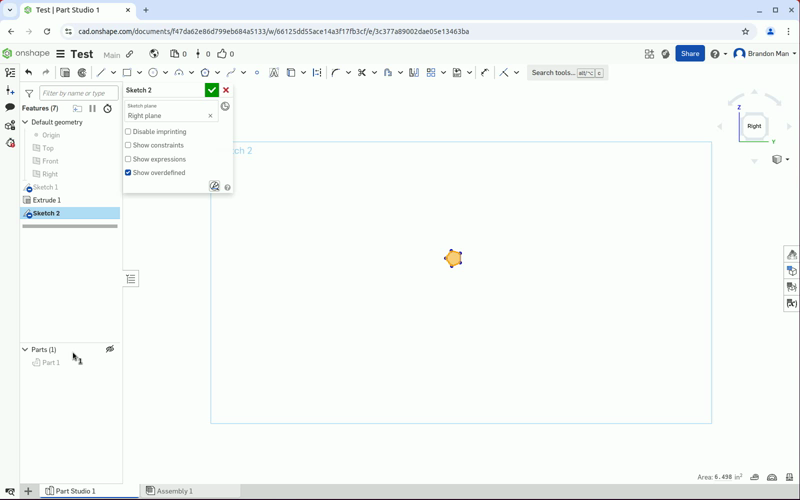
key(shift+y)
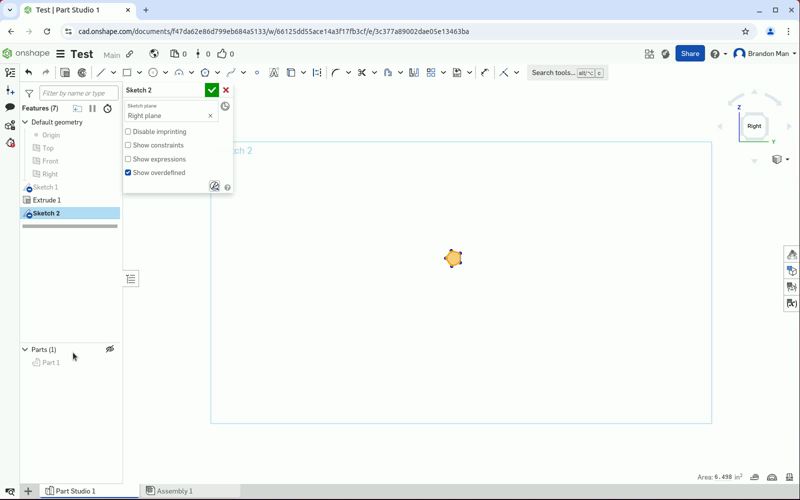
key(shift+e)
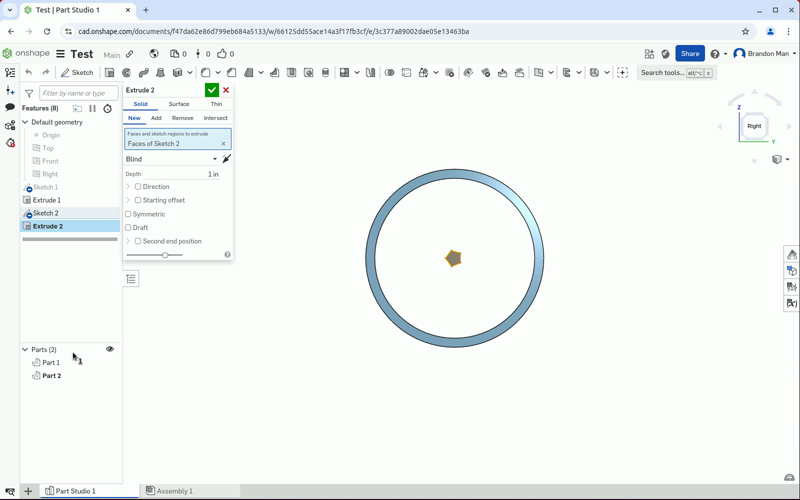
mouse_move(143, 106)
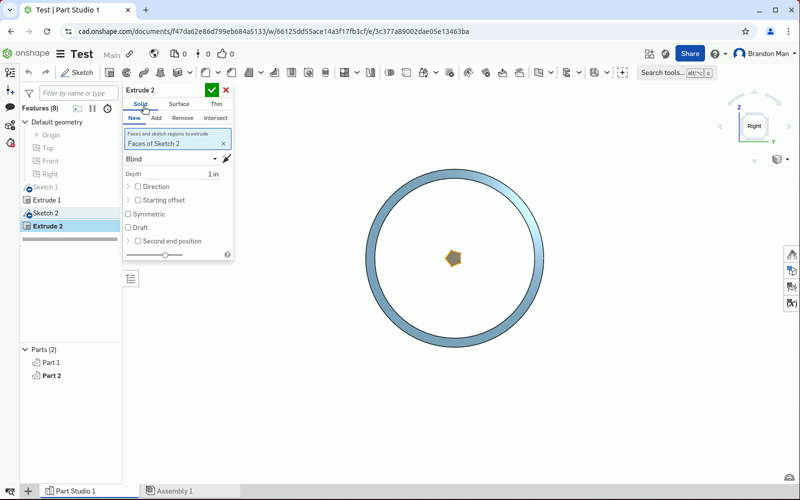
click(143, 106)
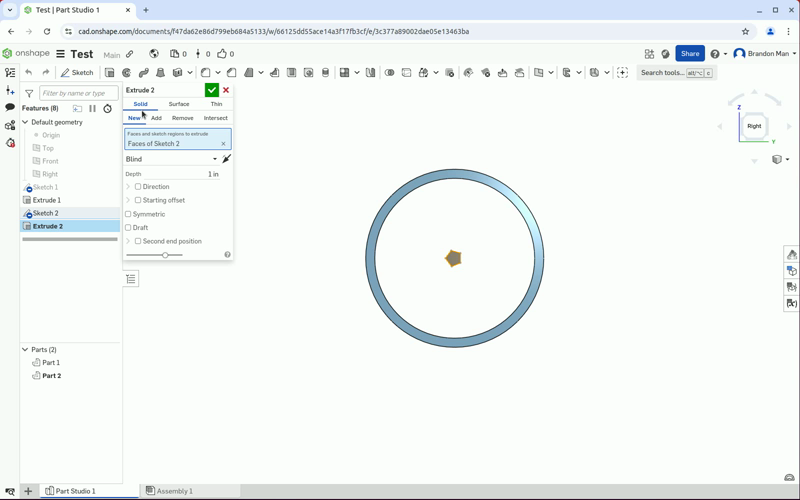
mouse_move(137, 120)
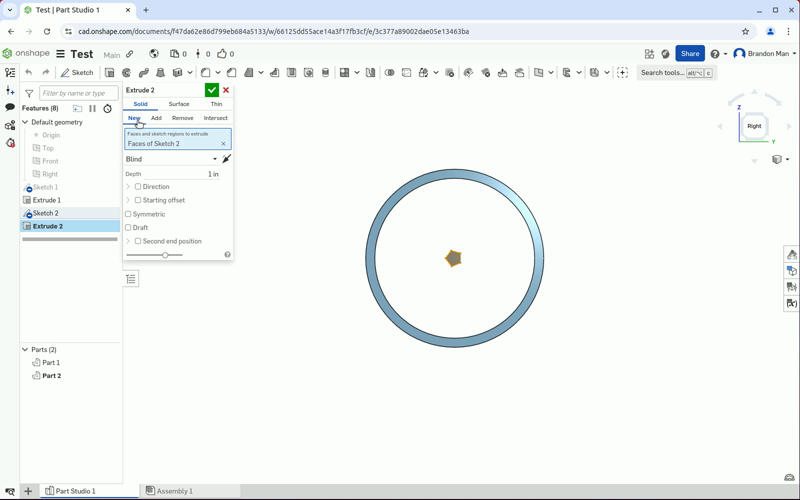
click(137, 120)
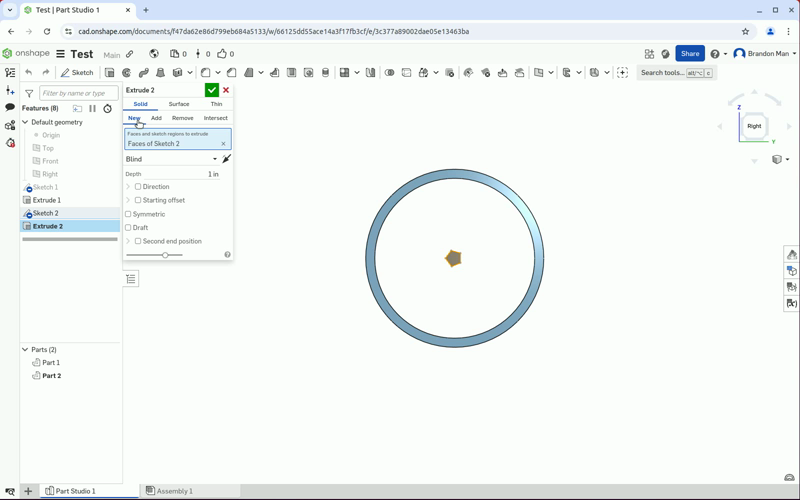
key(tab, 4)
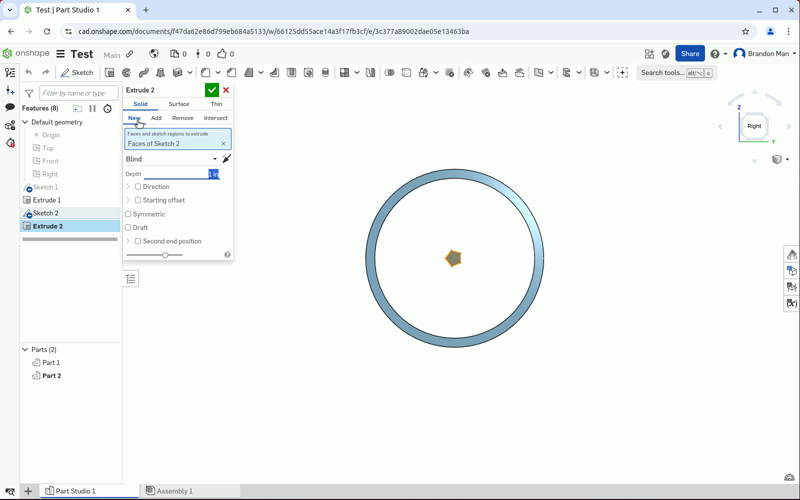
text(3.37)
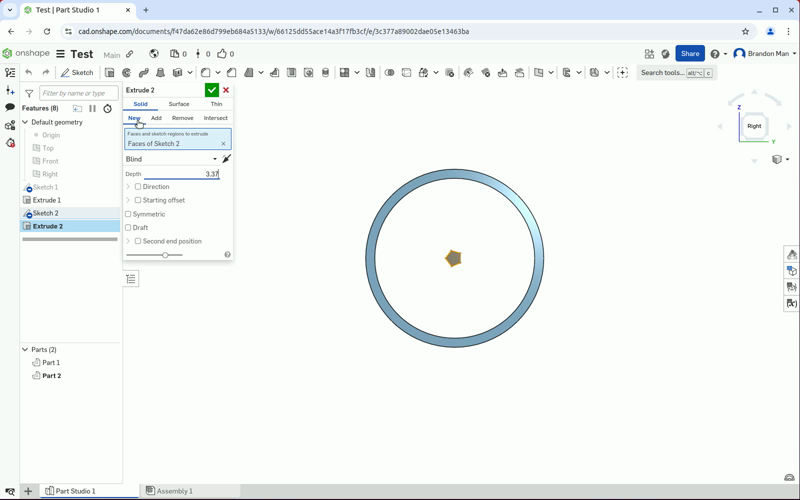
key(enter)
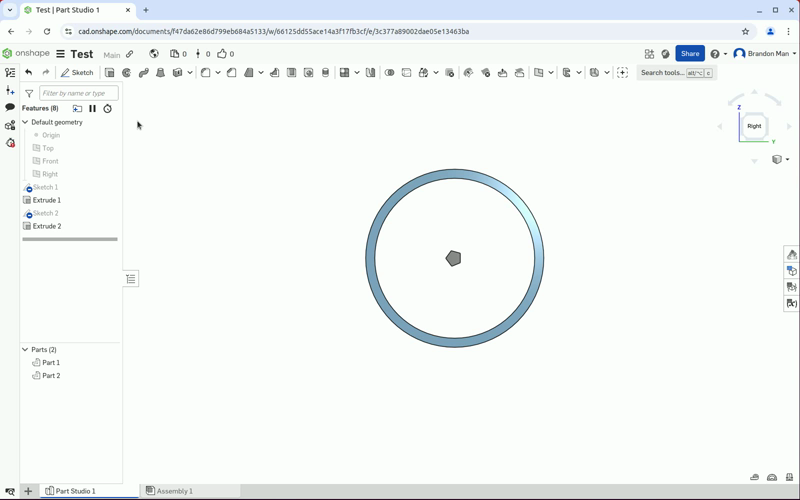
key(shift+h)
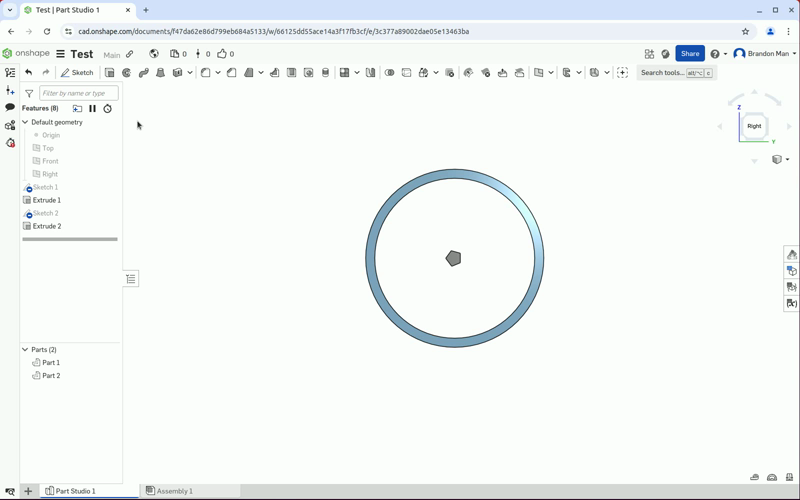
key(shift+h)
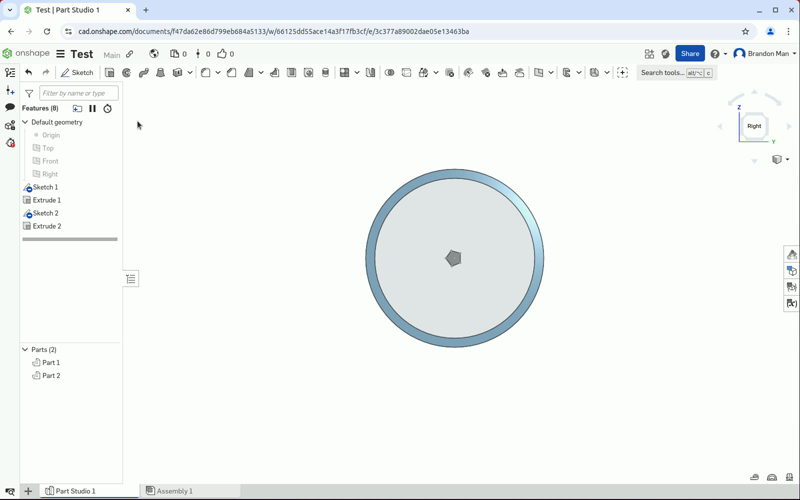
key(shift+7)
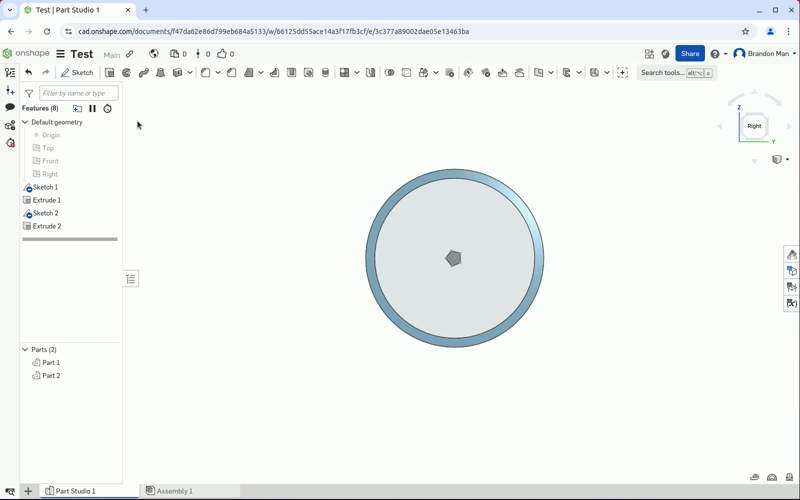
key(right, 2)
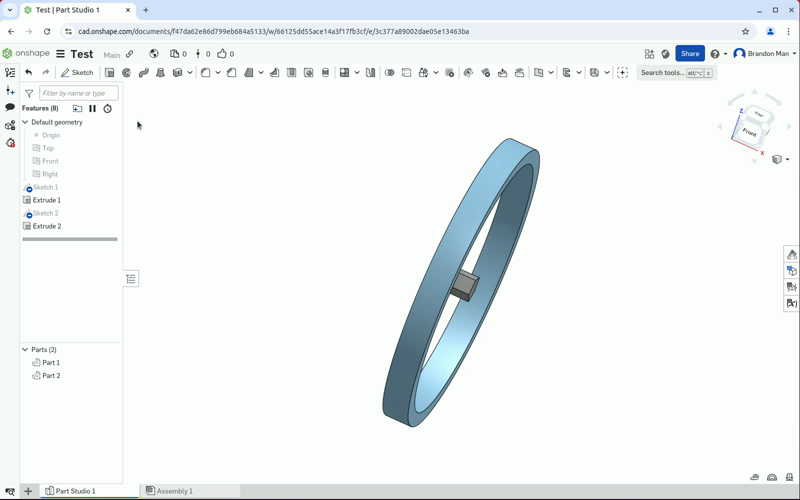
key(down, 2)
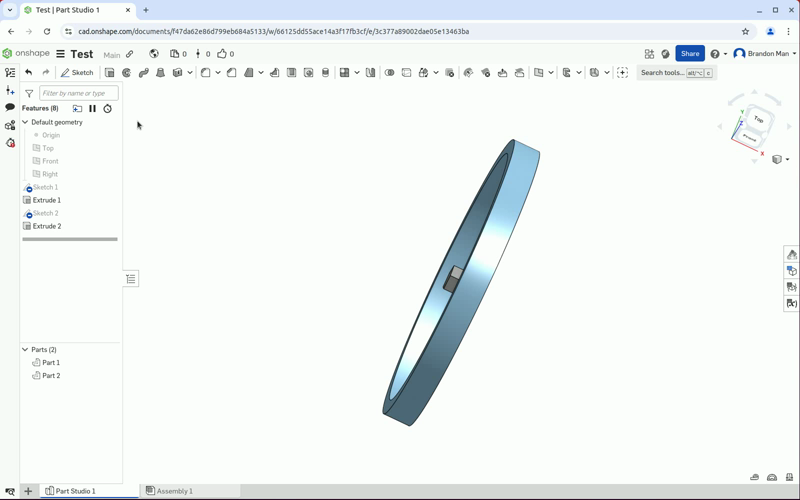
key(up, 2)
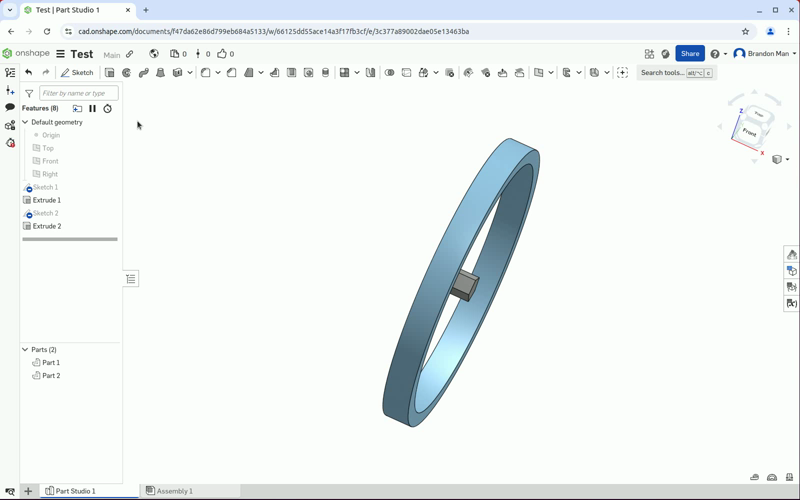
key(left, 2)
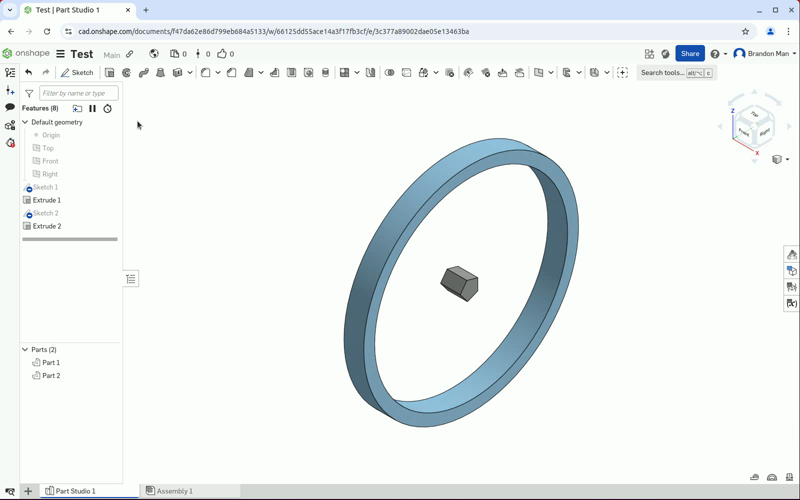
mouse_move(73, 189)
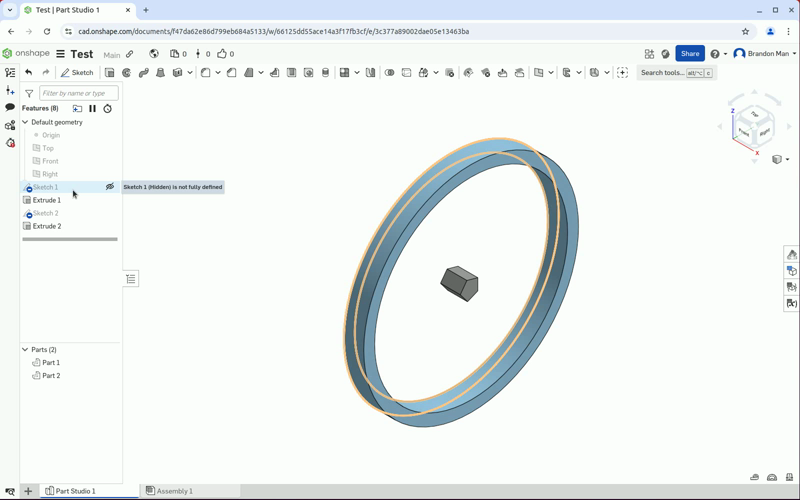
click(73, 189)